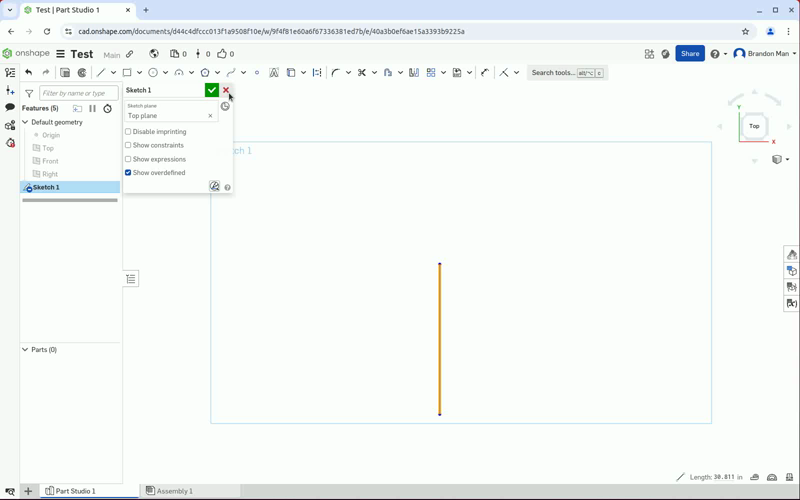
key(shift+h)
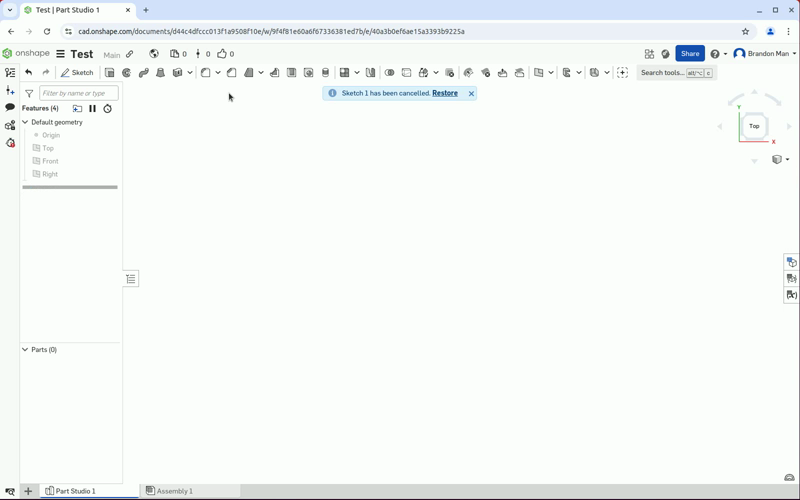
mouse_move(73, 352)
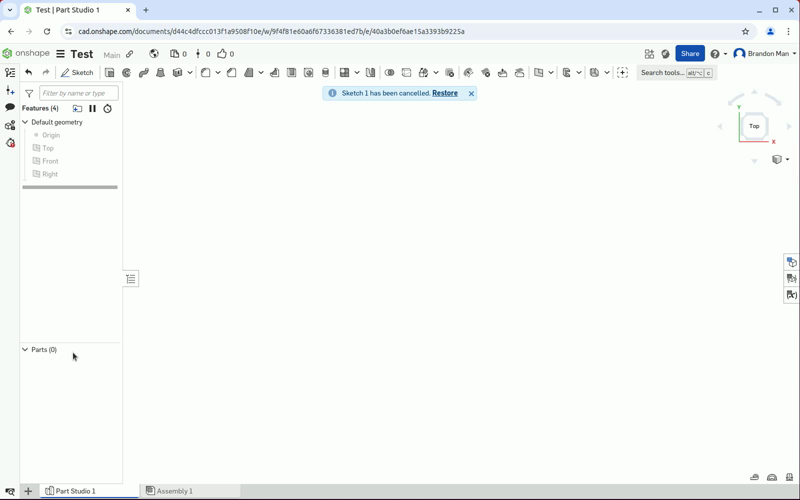
key(y)
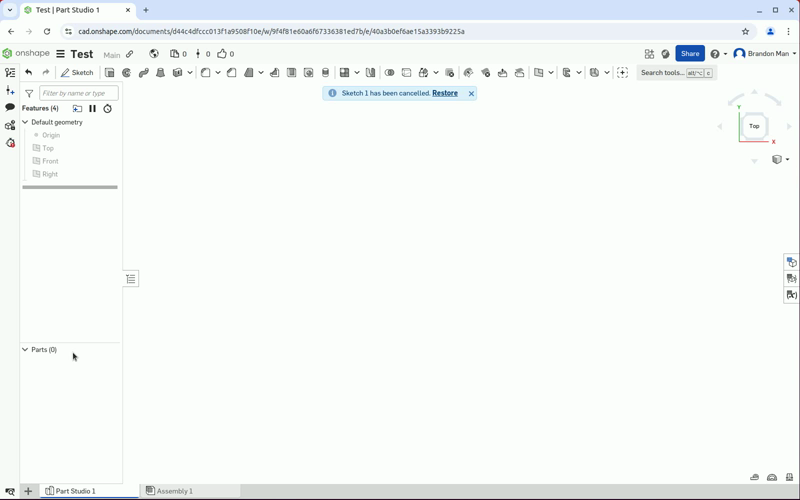
key(shift+p)
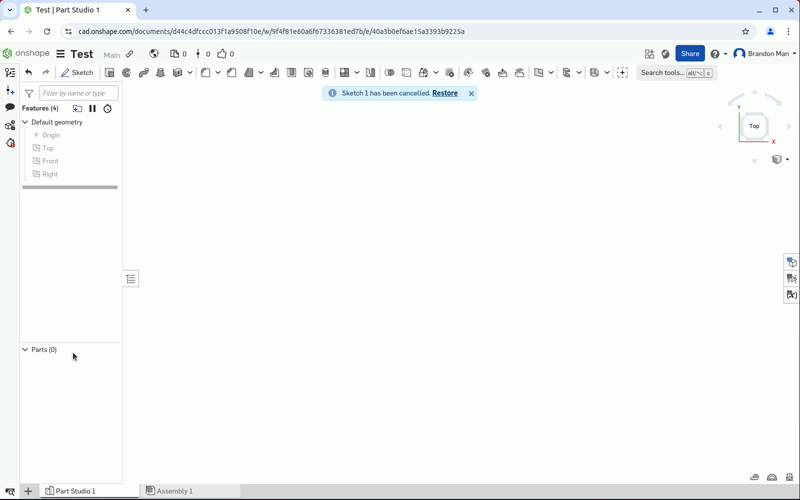
key(space)
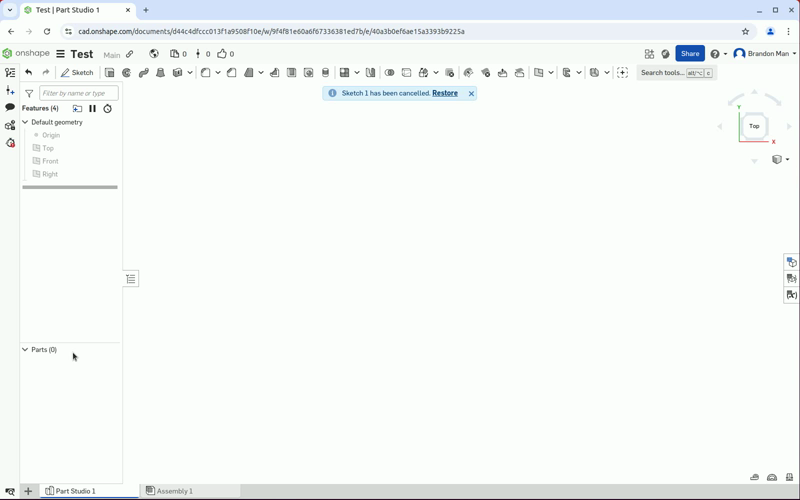
key_down(shift)
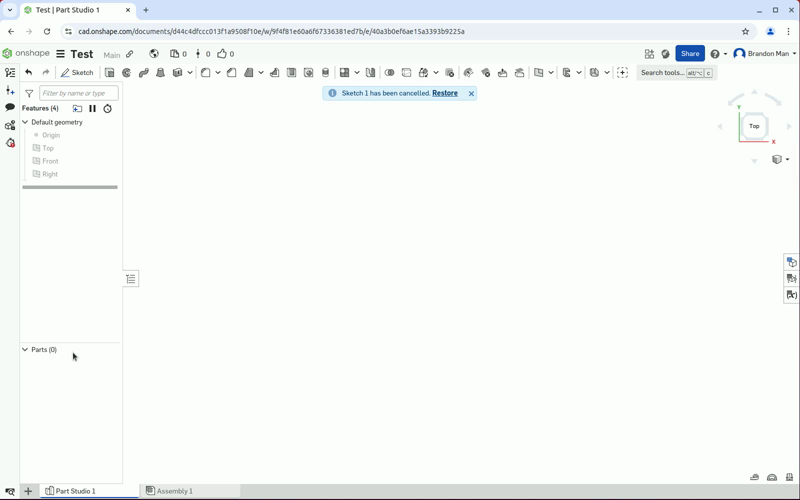
key(up)
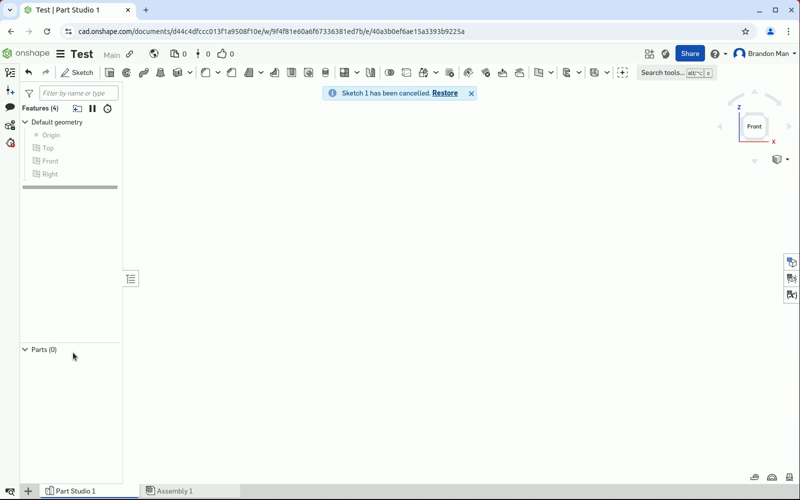
key_up(shift)
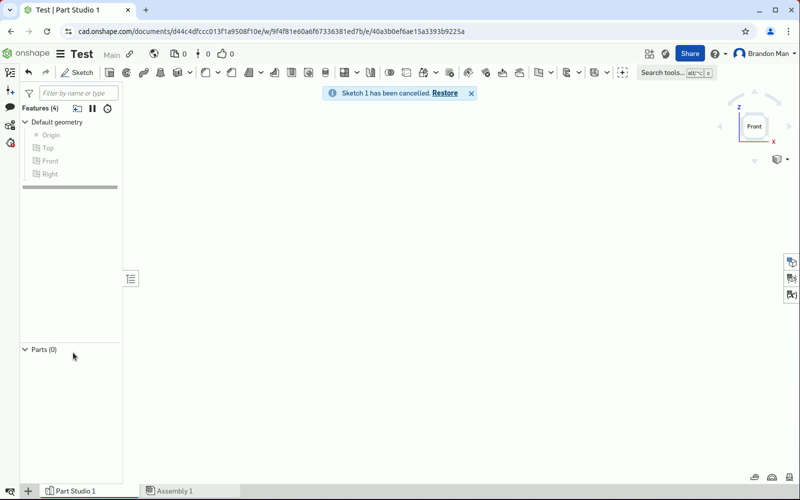
mouse_move(73, 352)
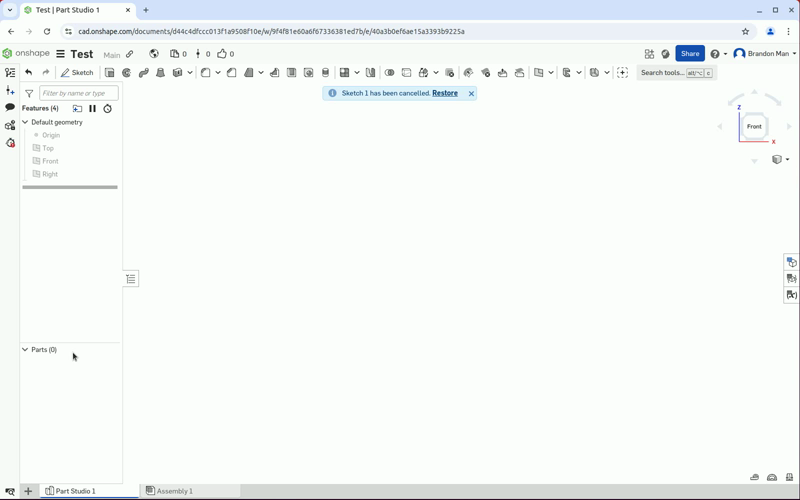
key(shift+y)
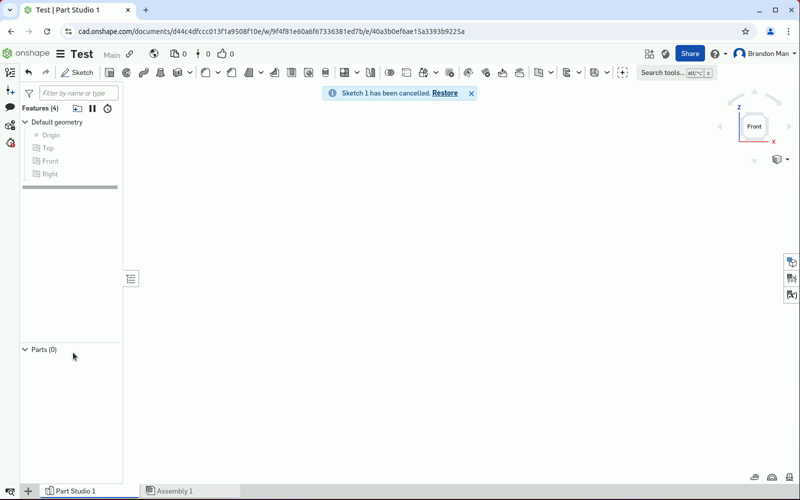
key(shift+s)
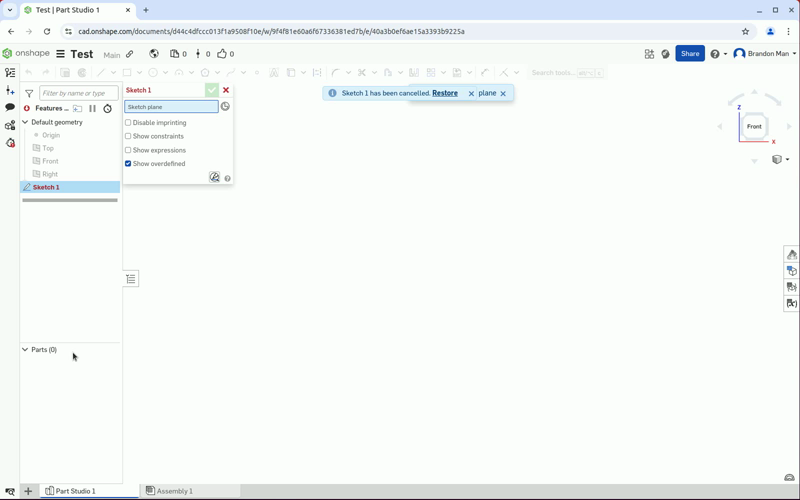
mouse_move(73, 163)
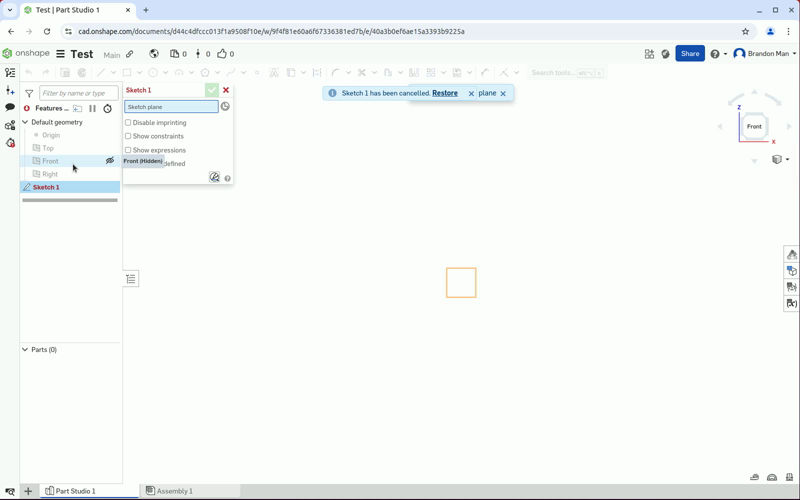
click(73, 163)
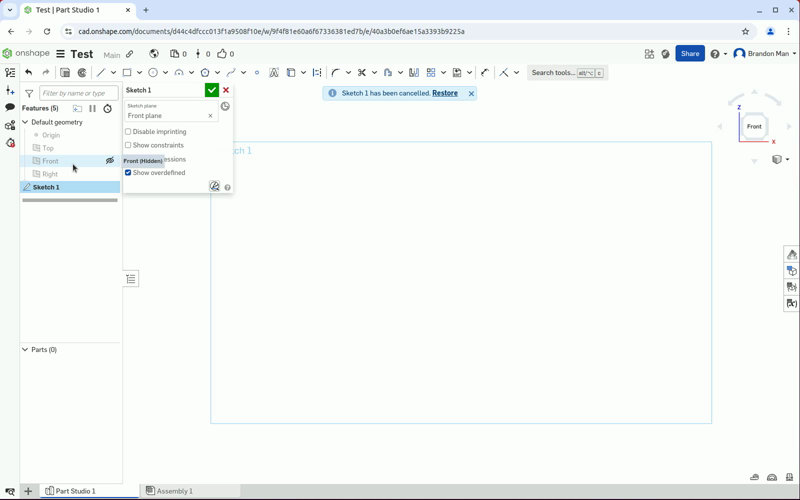
mouse_move(73, 352)
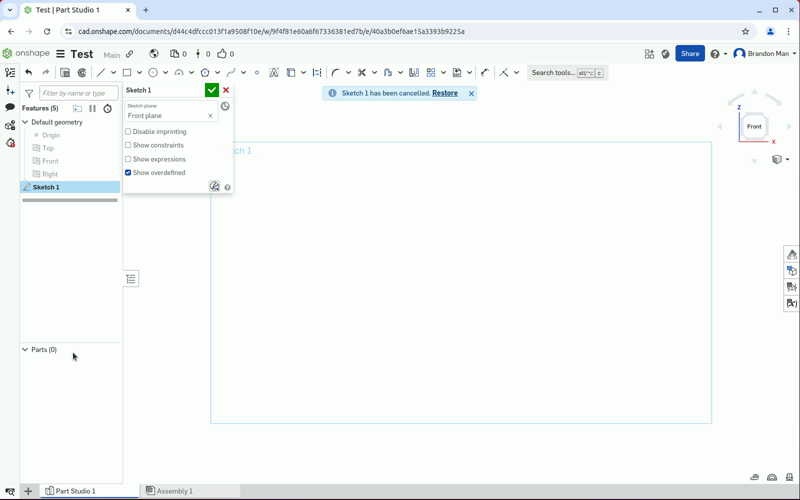
key(y)
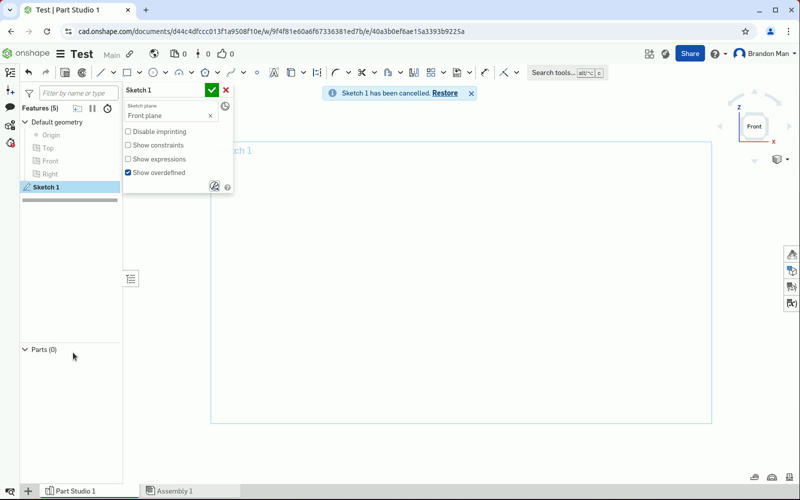
key(l)
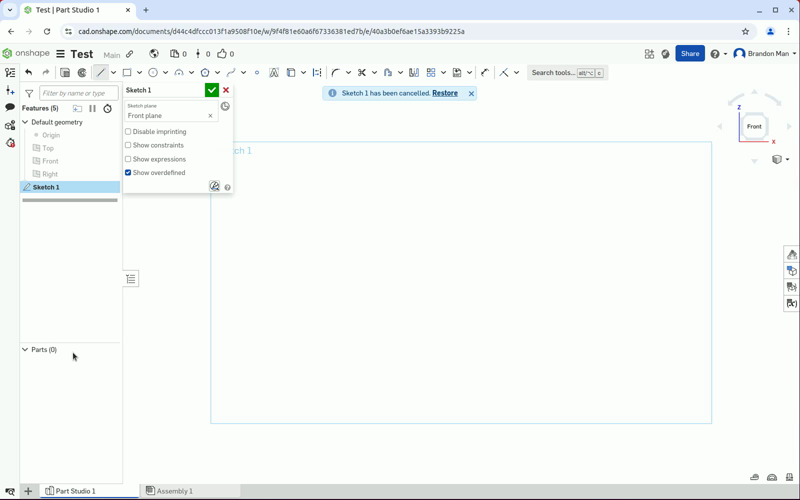
key_down(shift)
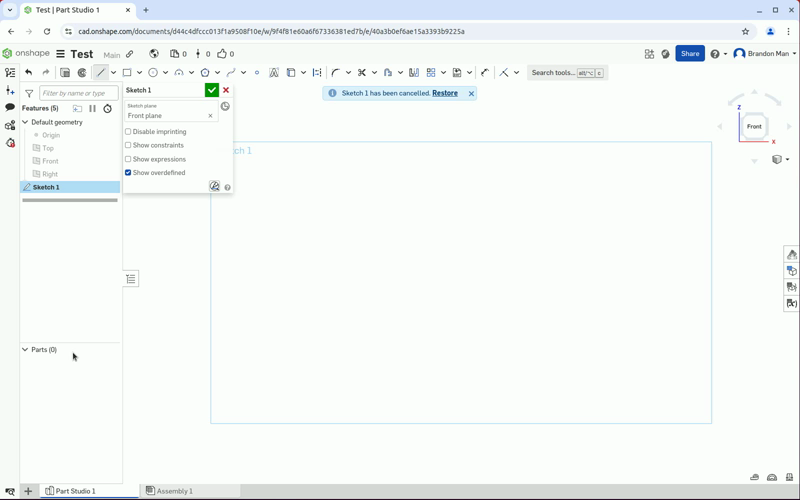
mouse_move(436, 292)
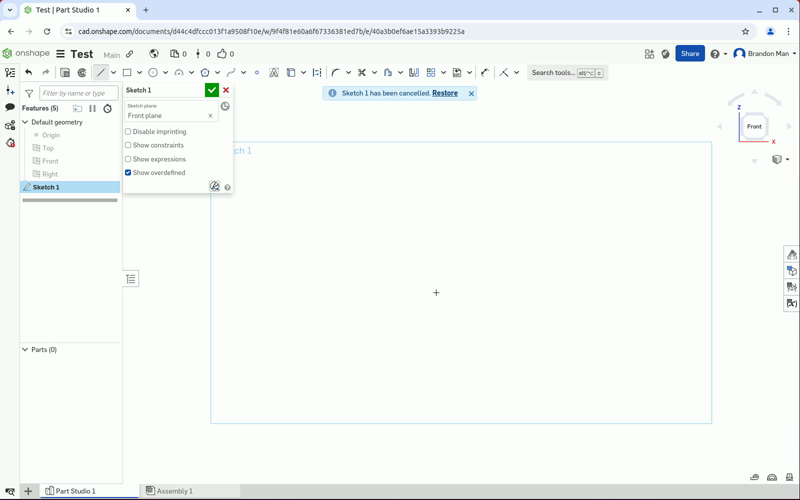
click(436, 292)
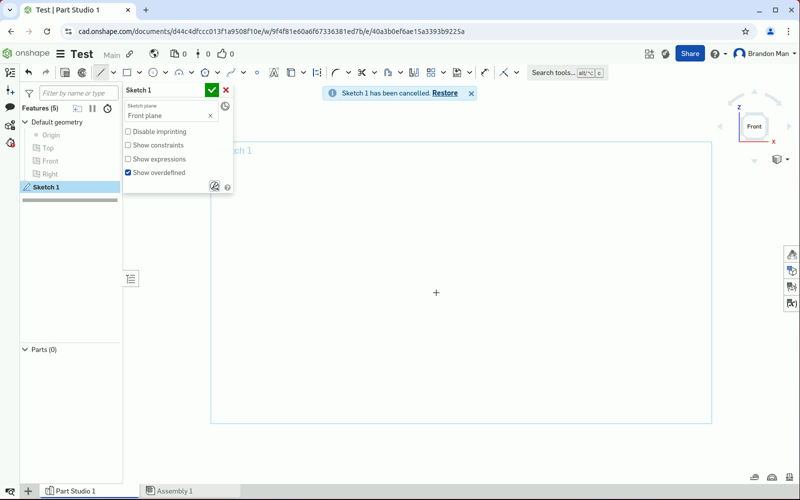
key_up(shift)
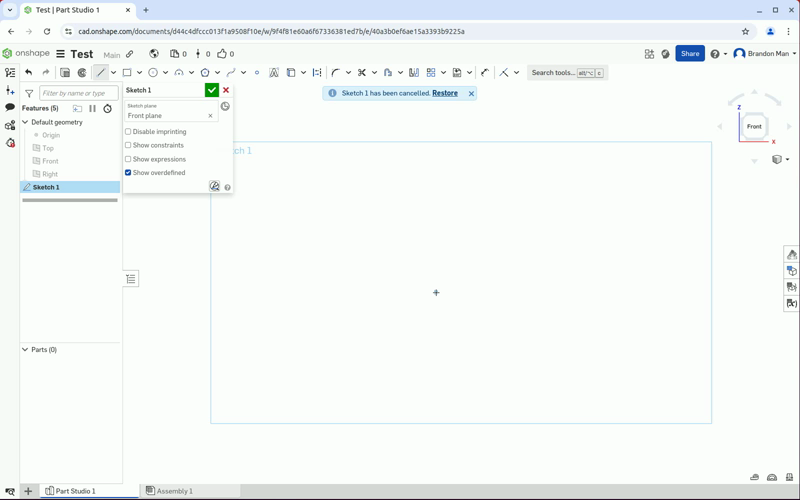
key_down(shift)
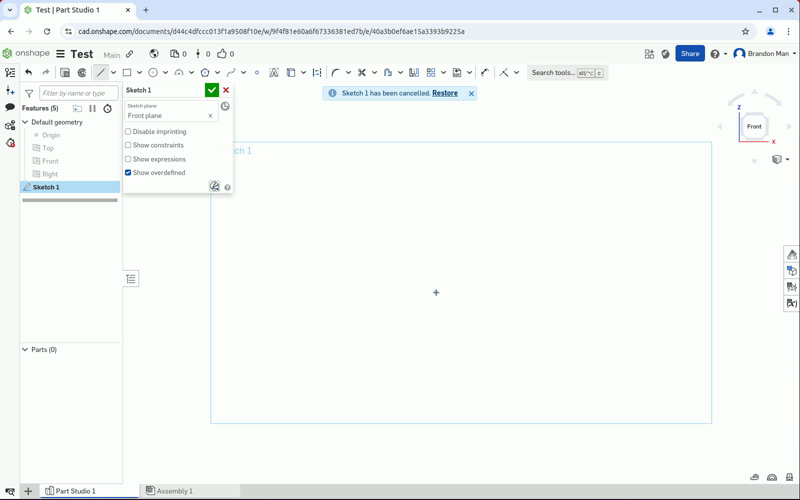
mouse_move(466, 292)
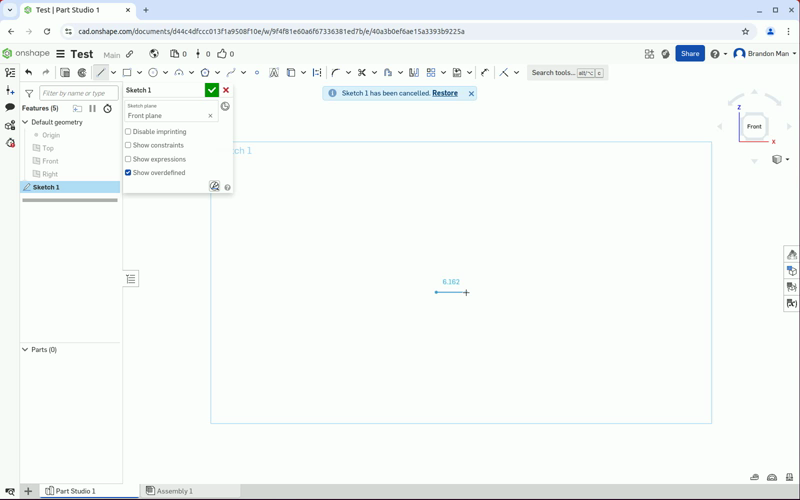
mouse_move(441, 292)
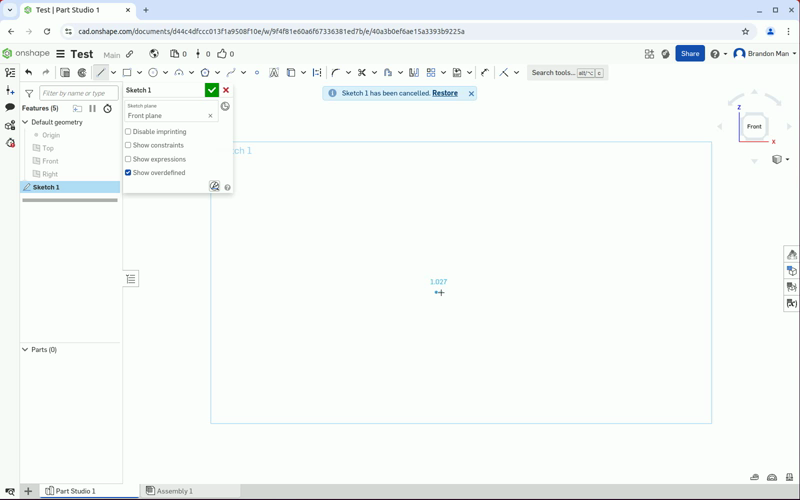
scroll(6)
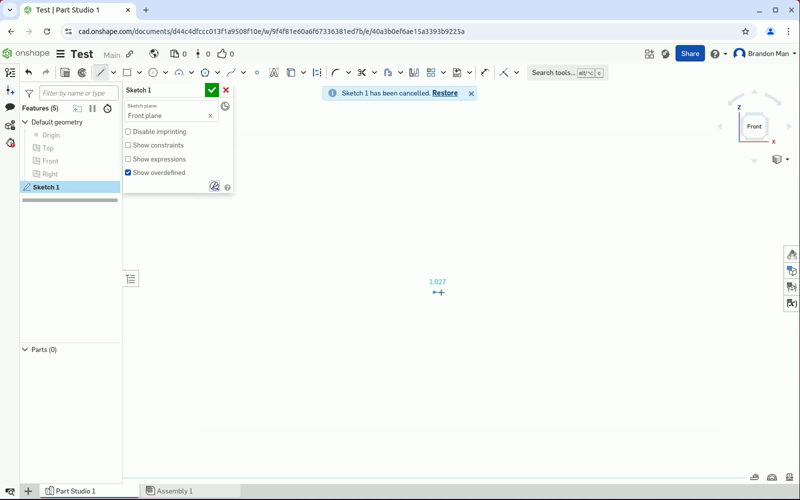
scroll(6)
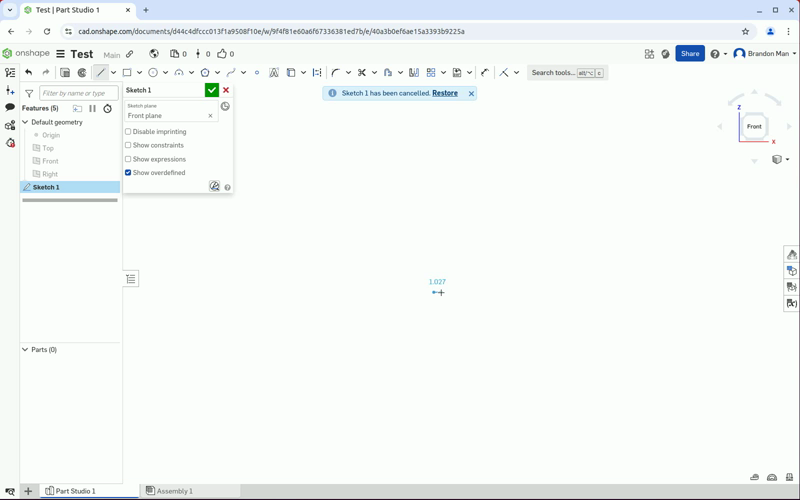
scroll(6)
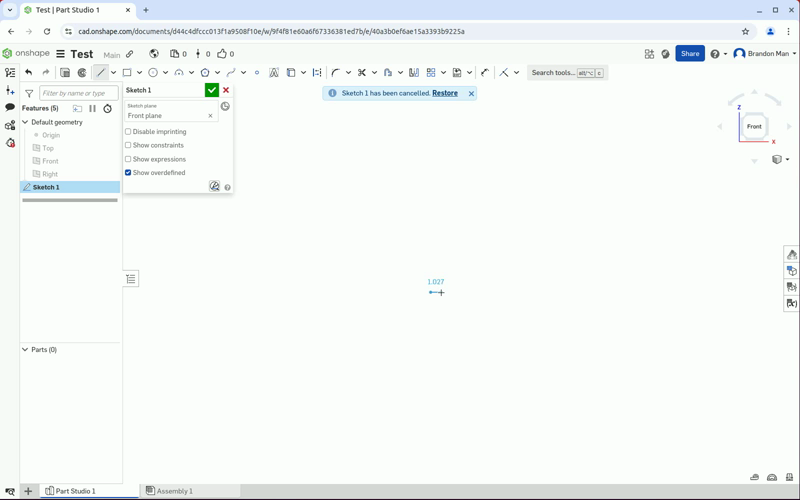
scroll(6)
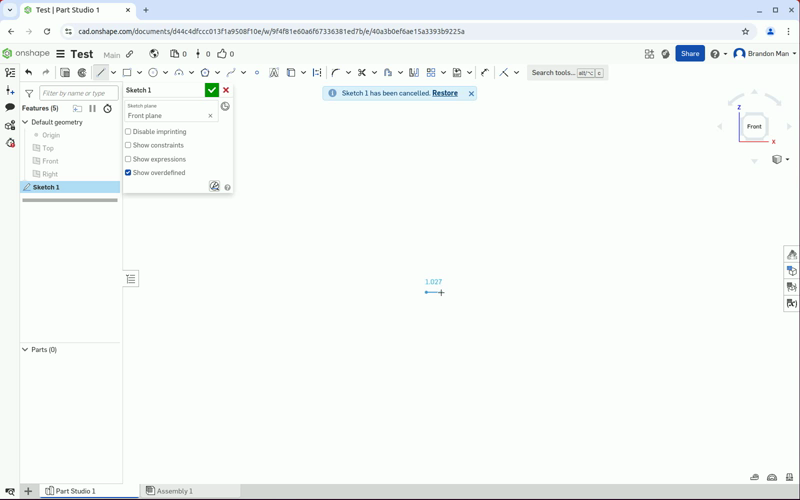
scroll(6)
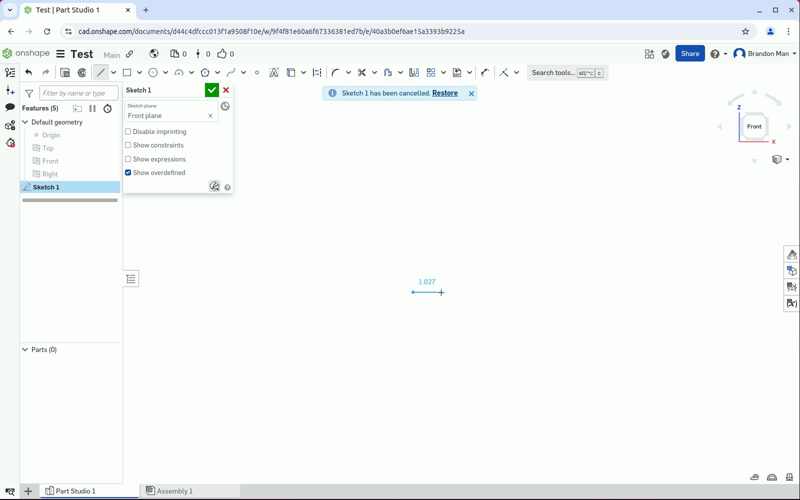
scroll(6)
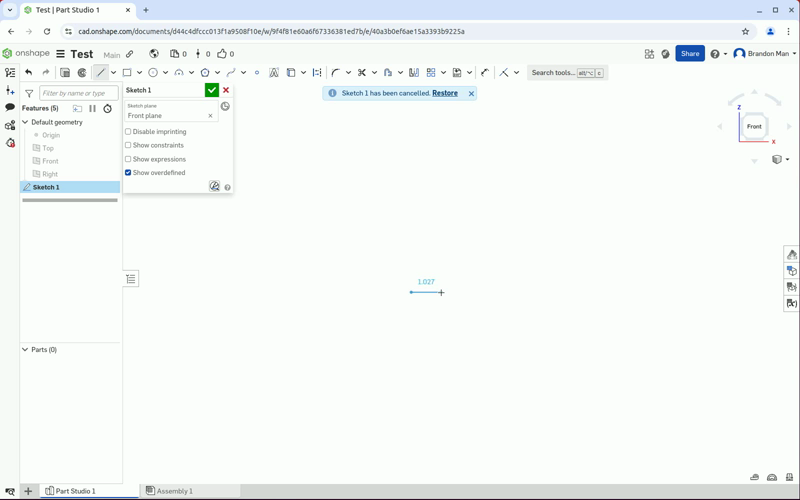
scroll(6)
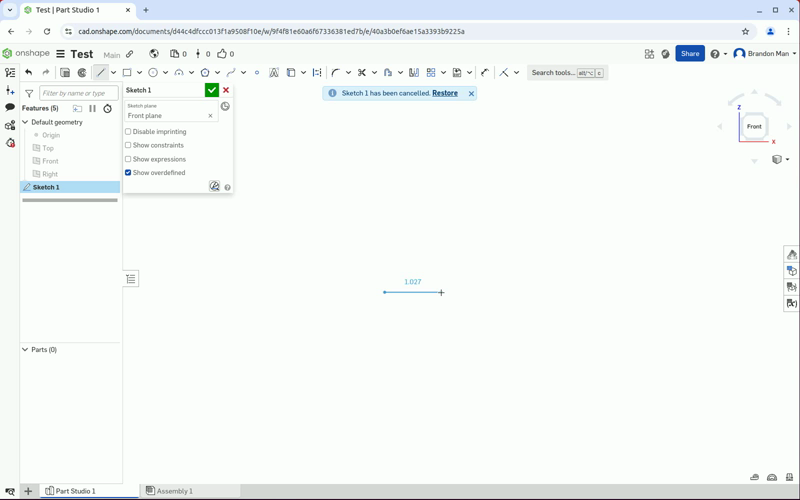
click(441, 292)
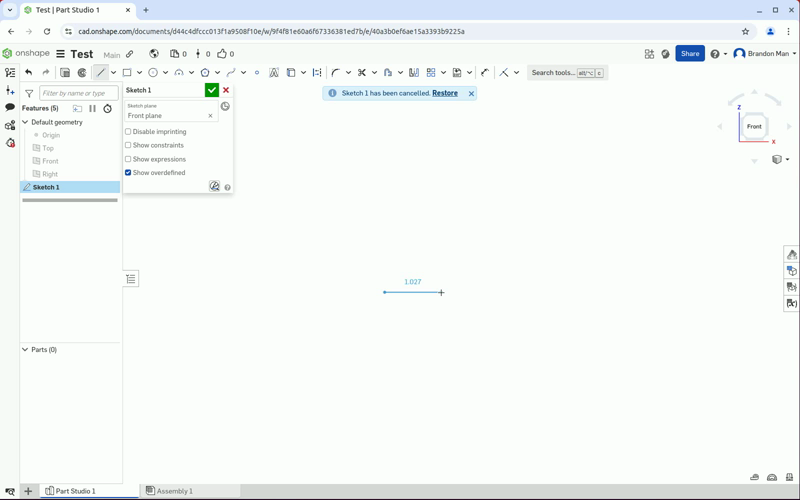
scroll(-6)
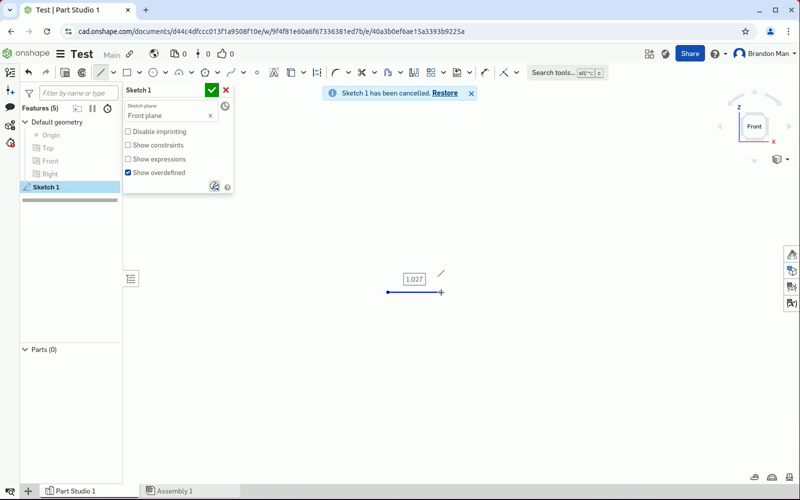
scroll(-6)
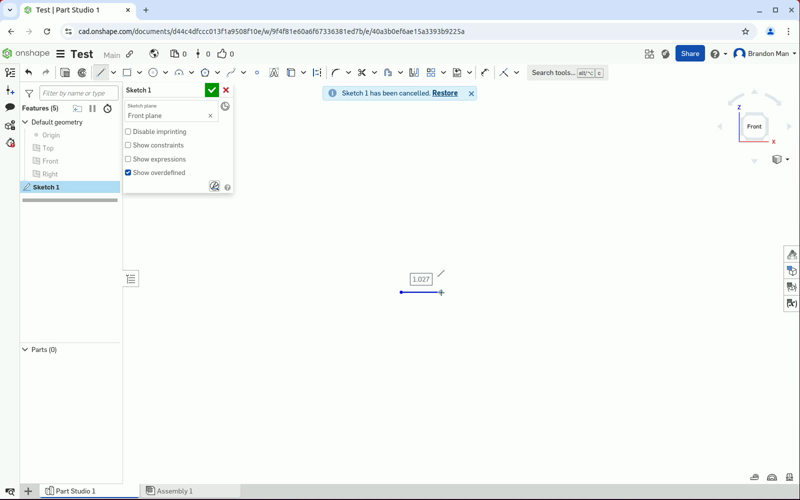
scroll(-6)
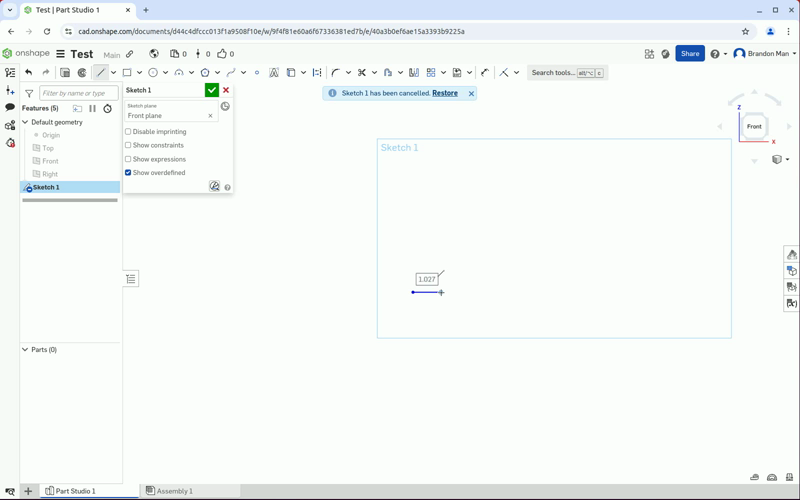
scroll(-6)
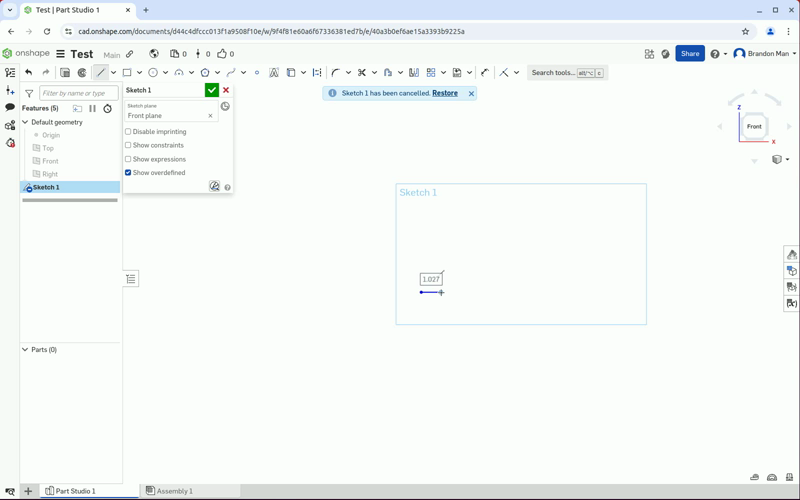
scroll(-6)
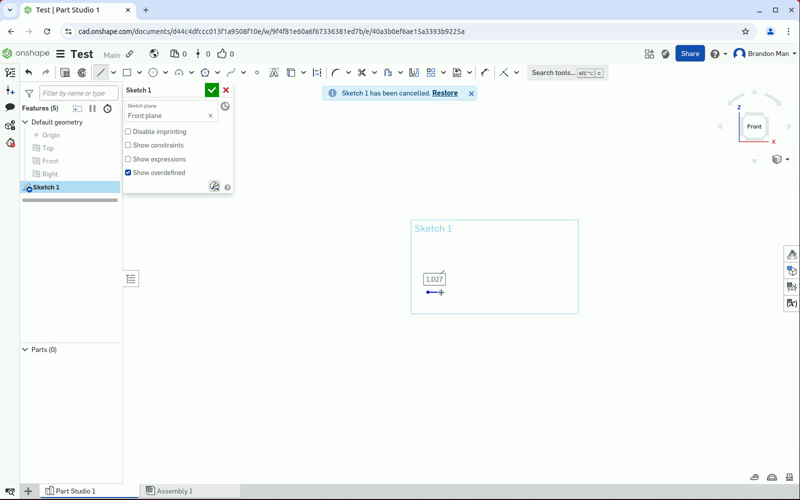
scroll(-6)
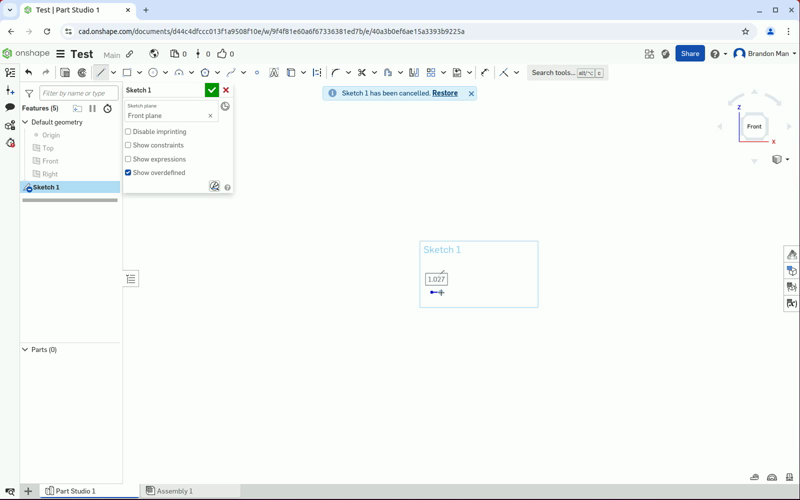
scroll(-6)
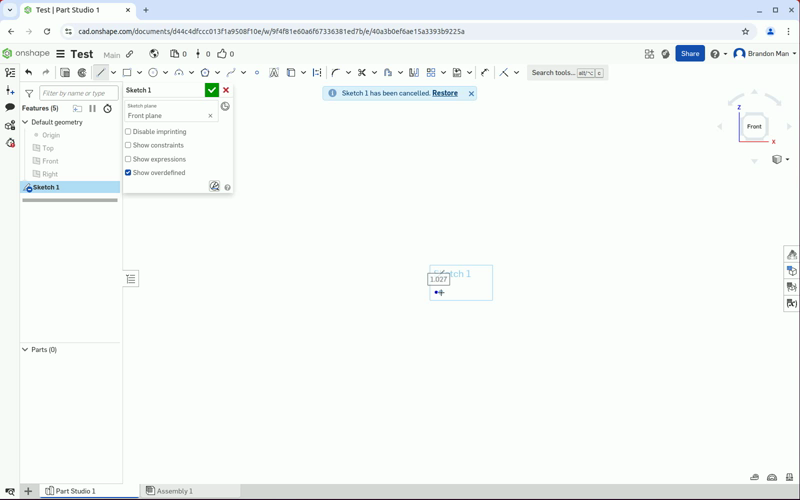
key_up(shift)
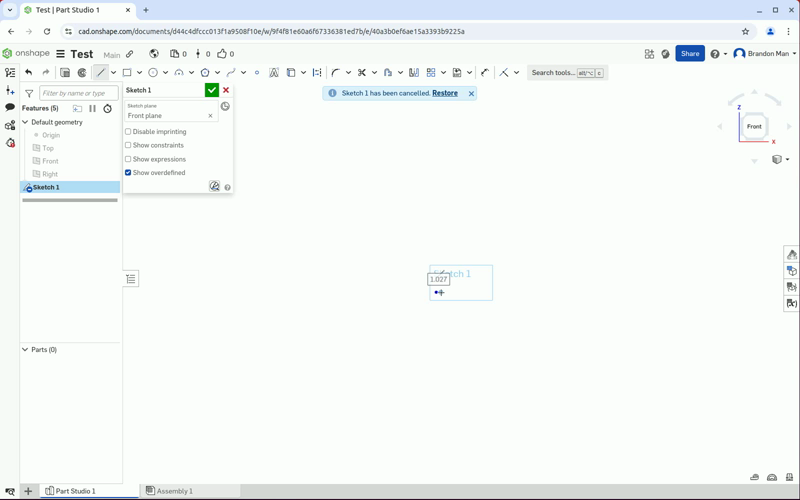
key_down(shift)
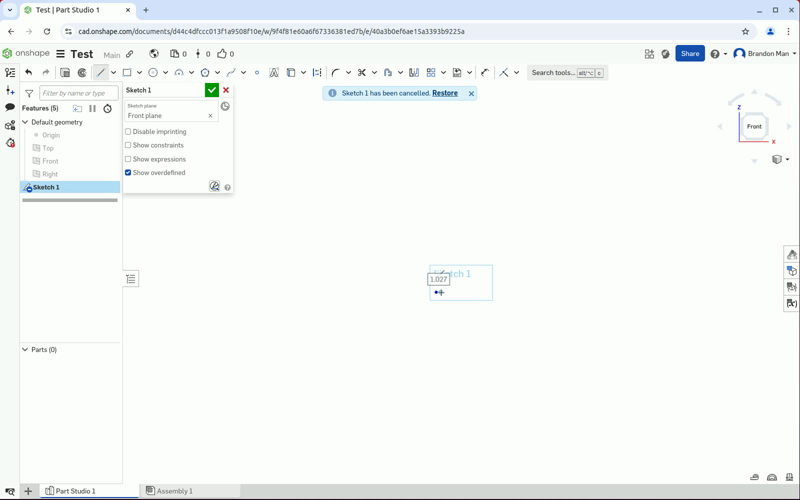
mouse_move(441, 175)
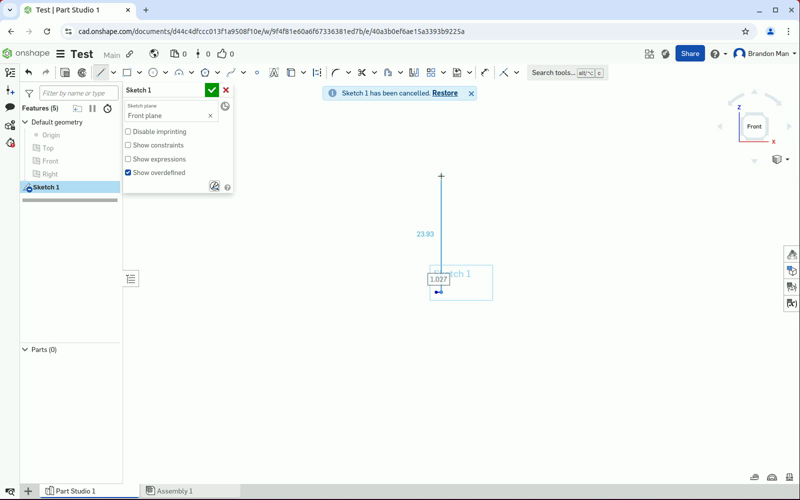
click(441, 175)
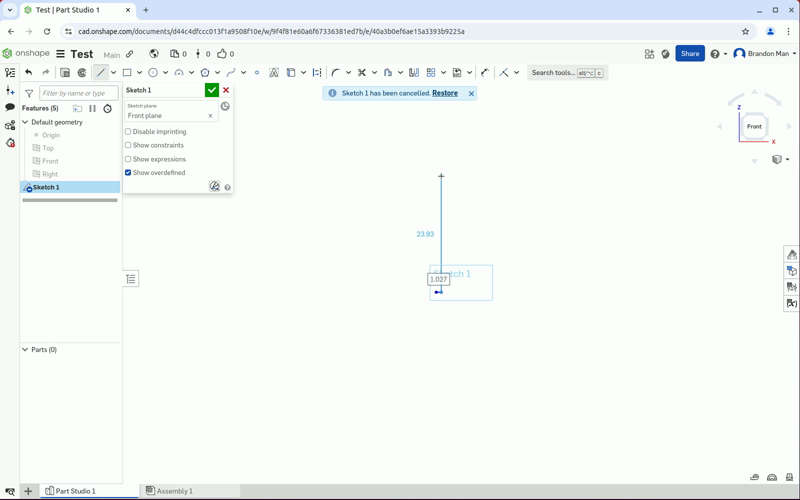
key_up(shift)
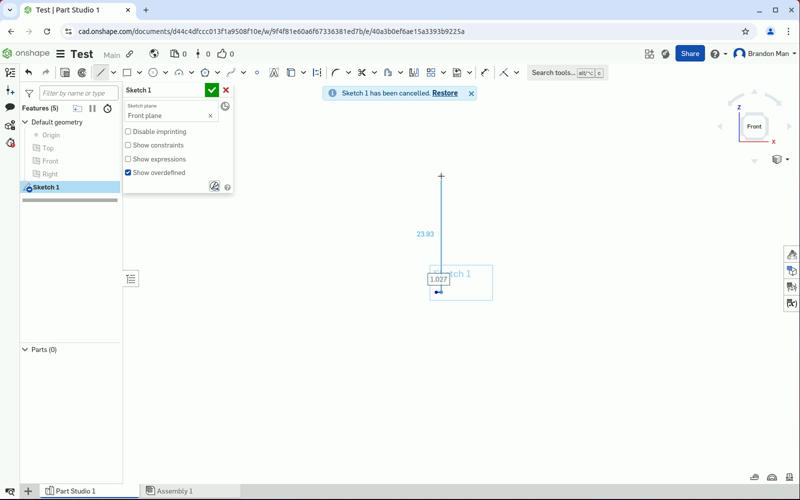
key_down(shift)
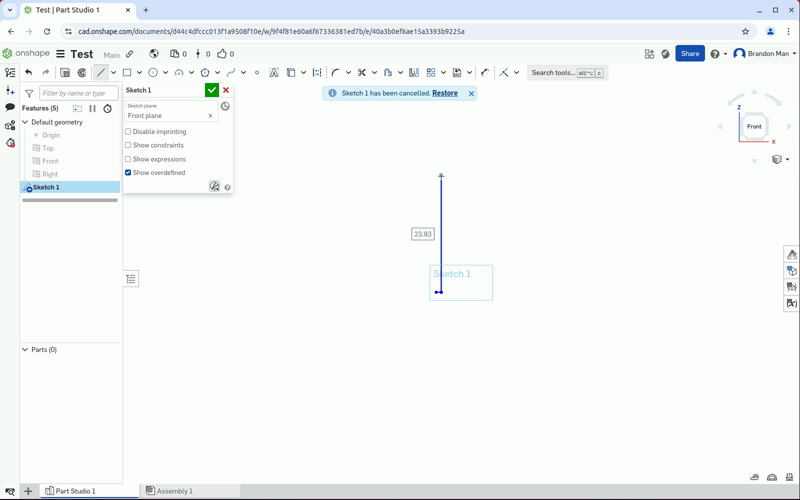
mouse_move(471, 175)
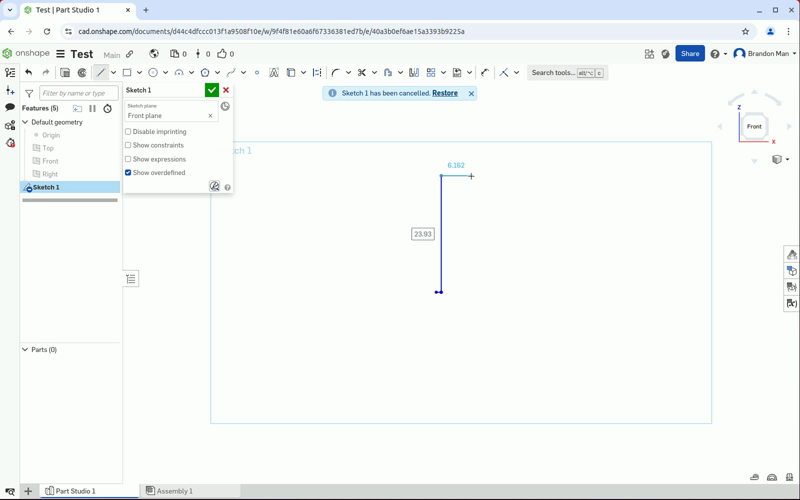
mouse_move(460, 175)
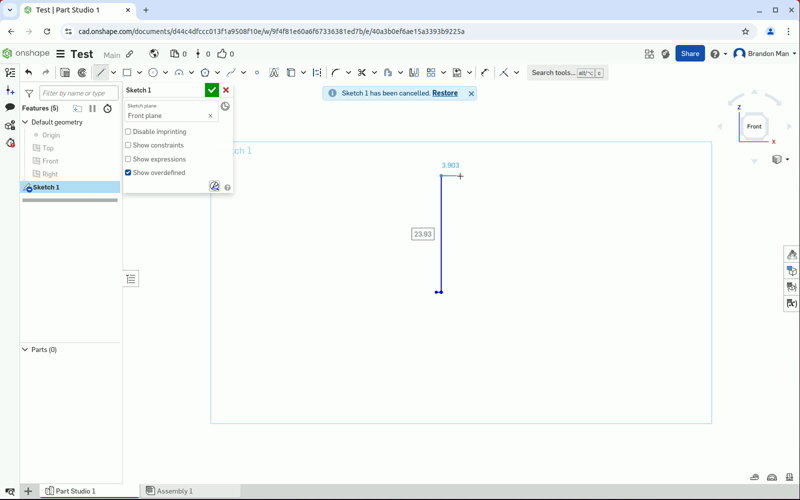
click(460, 175)
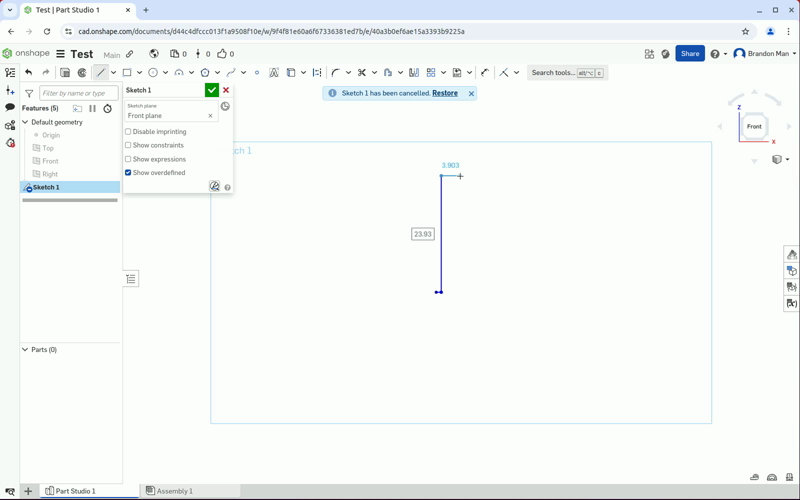
key_up(shift)
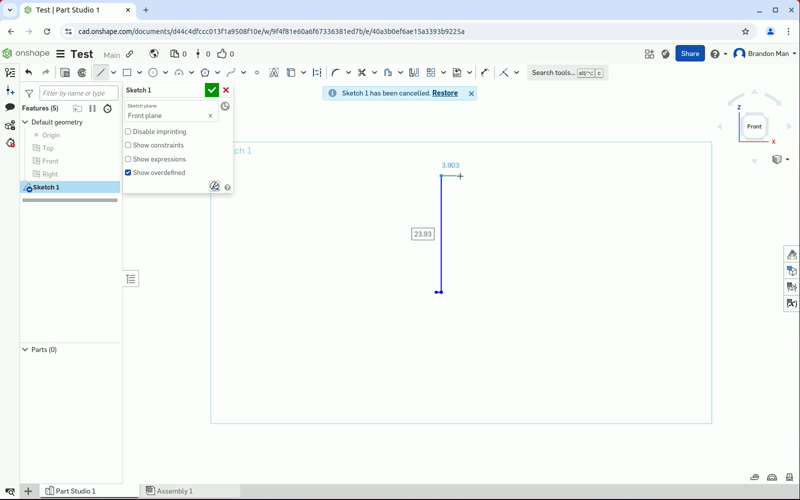
key_down(shift)
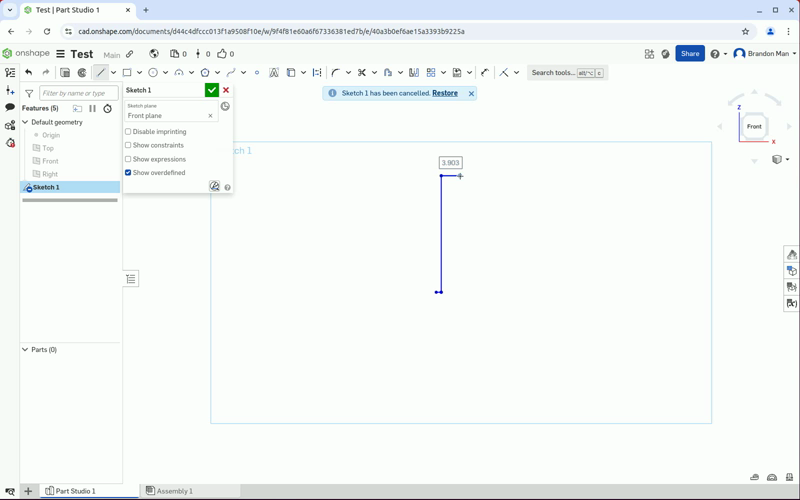
mouse_move(490, 175)
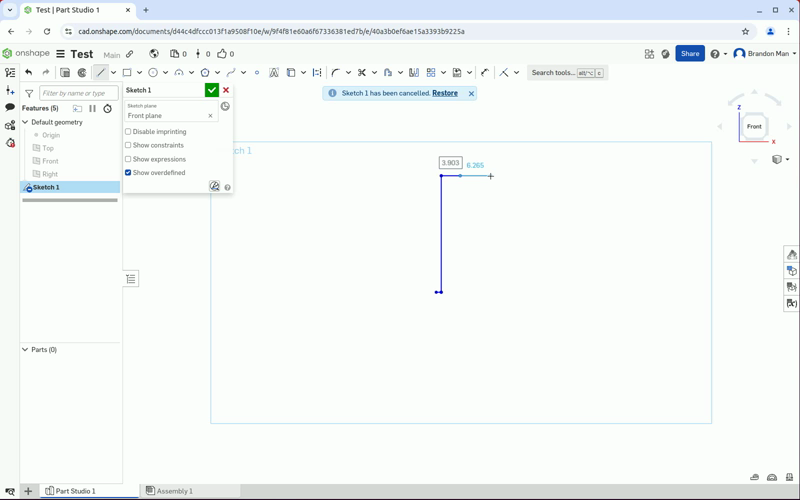
mouse_move(481, 175)
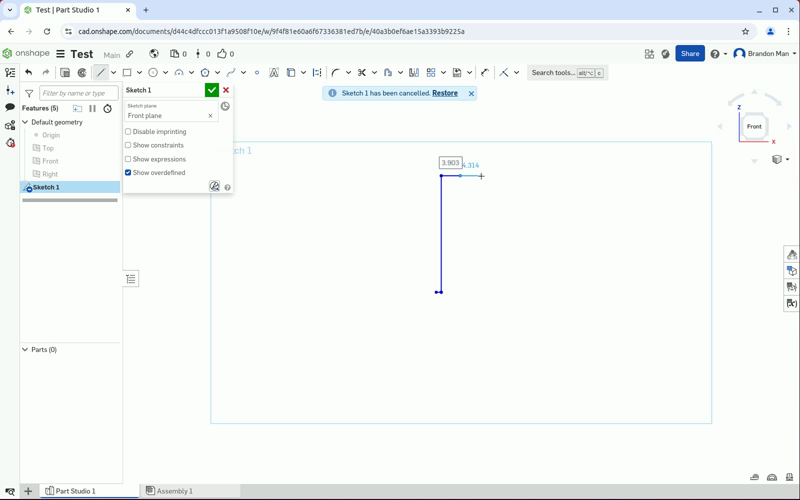
click(481, 175)
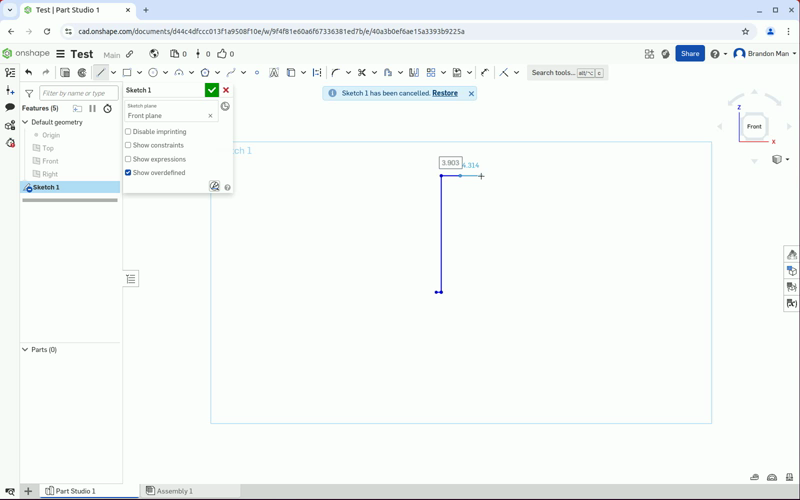
key_up(shift)
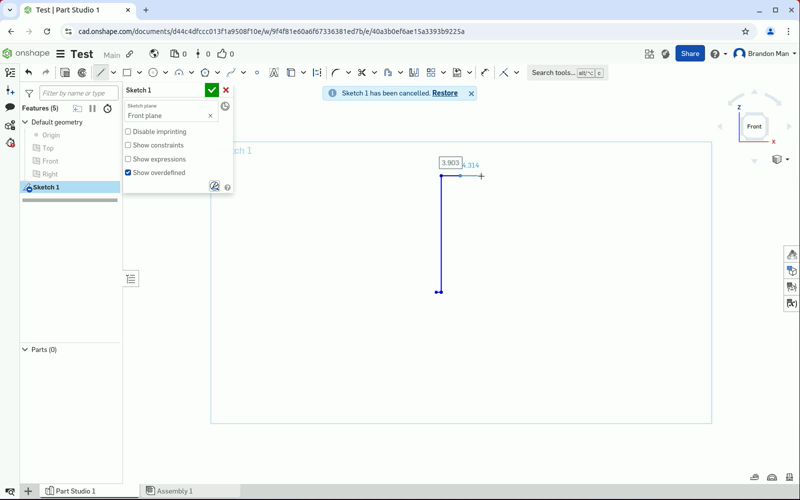
key_down(shift)
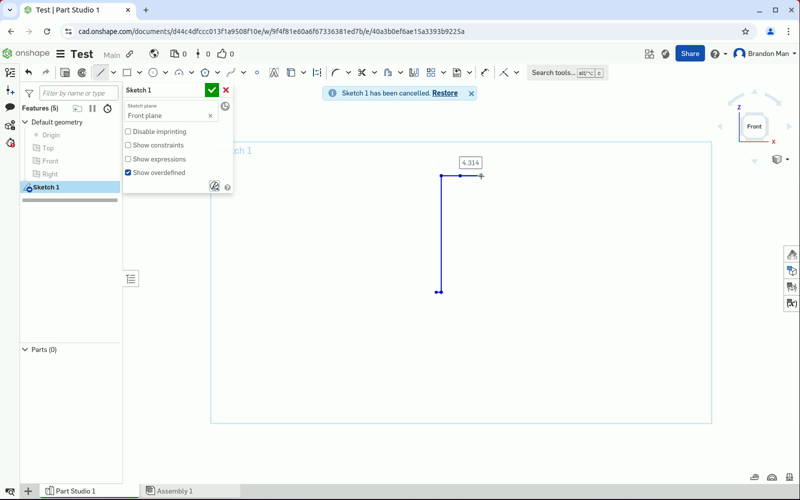
mouse_move(481, 292)
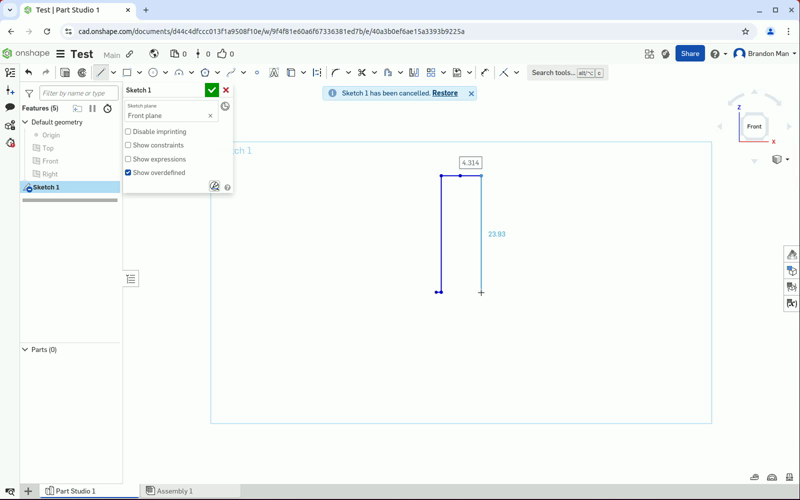
click(481, 292)
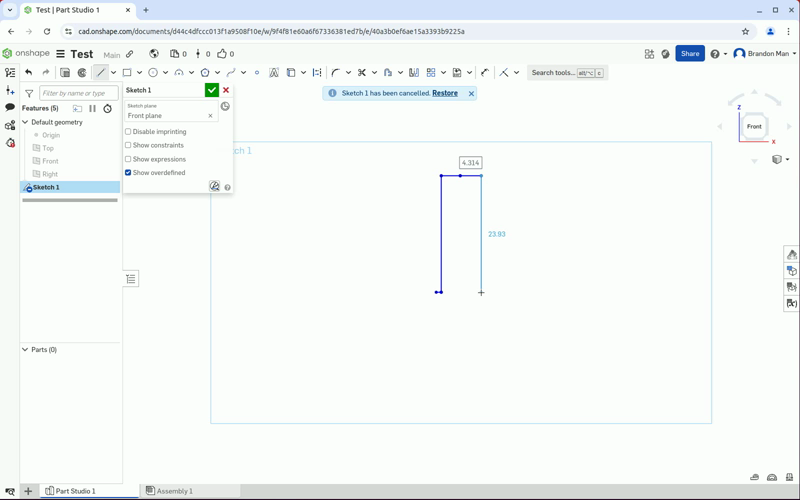
key_up(shift)
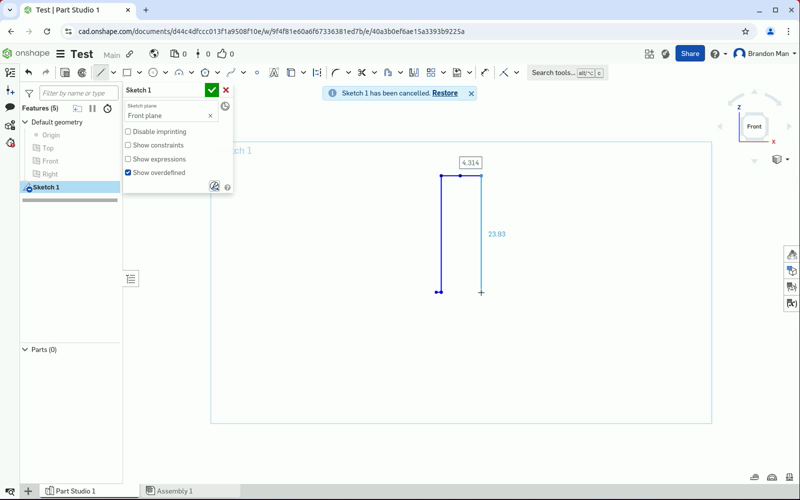
key_down(shift)
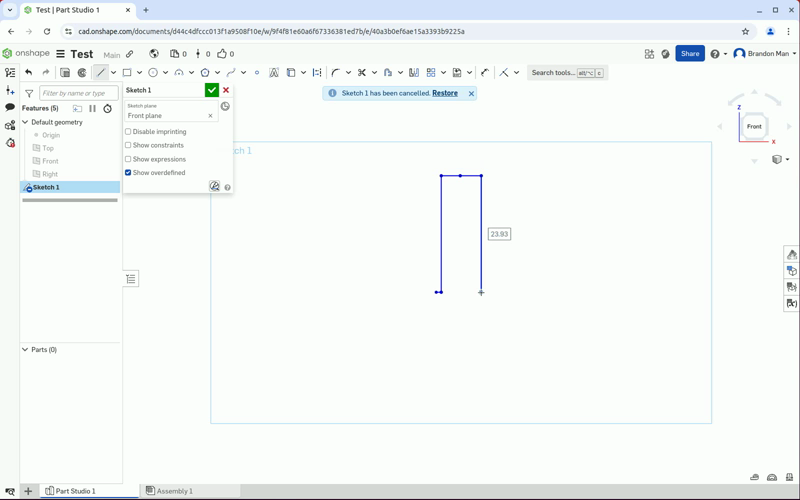
mouse_move(511, 292)
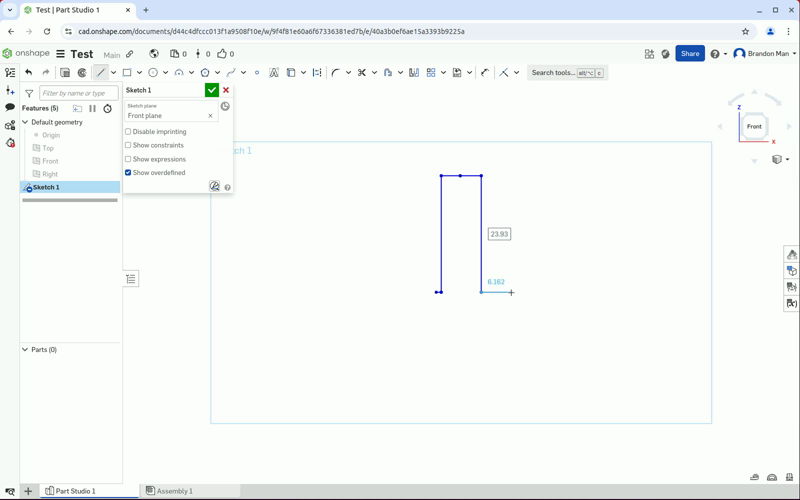
mouse_move(486, 292)
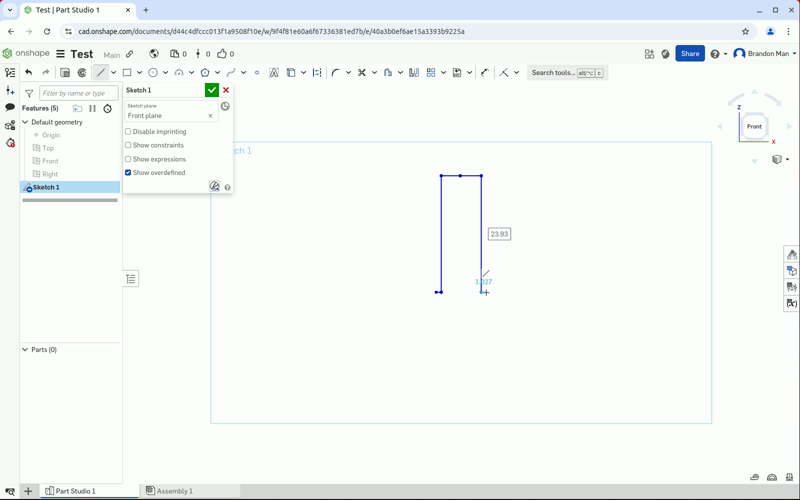
scroll(6)
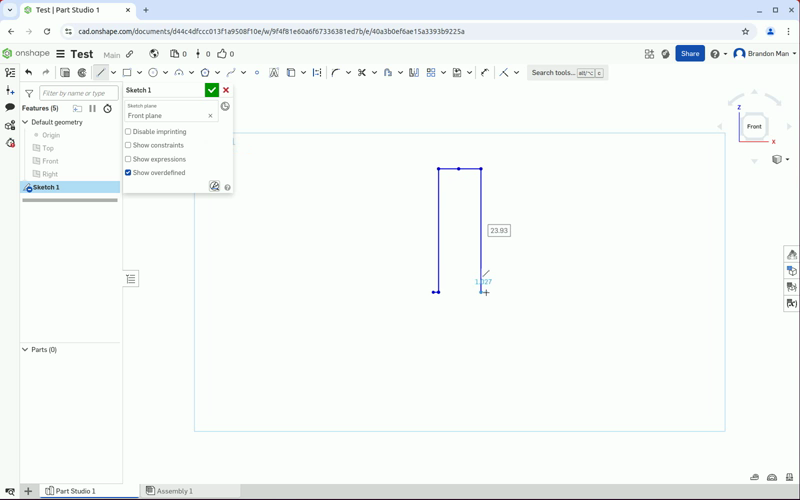
scroll(6)
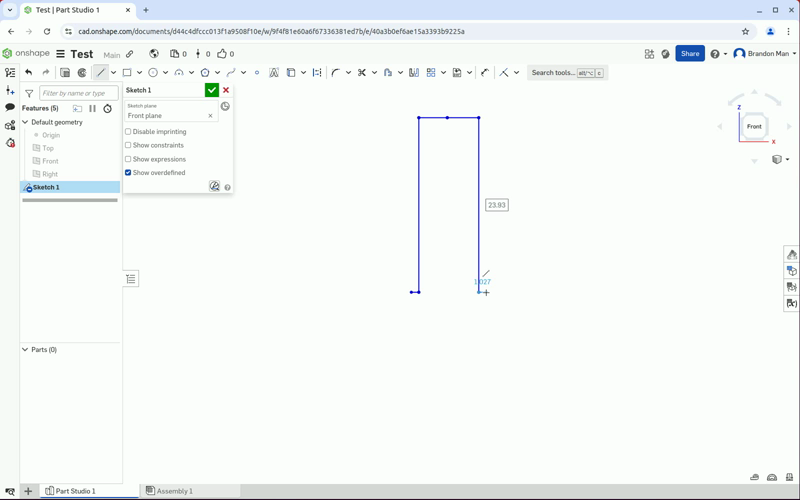
scroll(6)
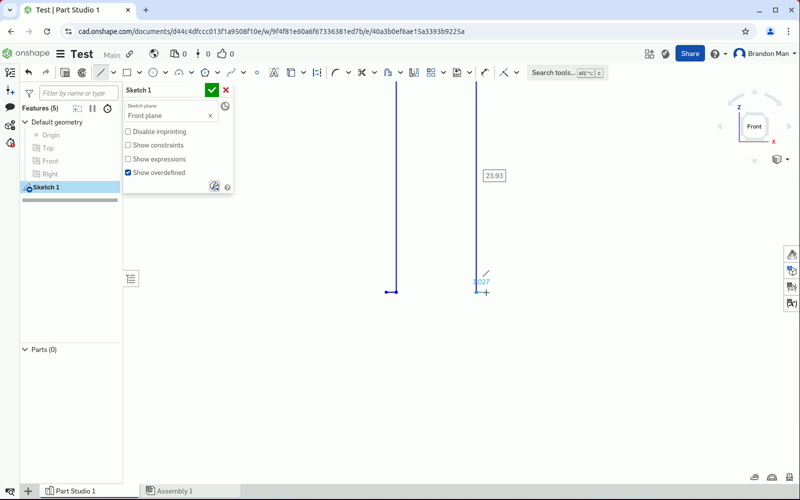
scroll(6)
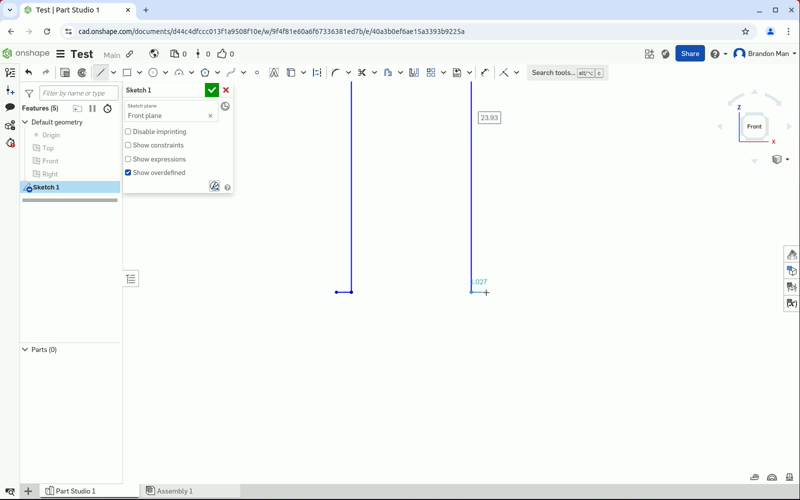
scroll(6)
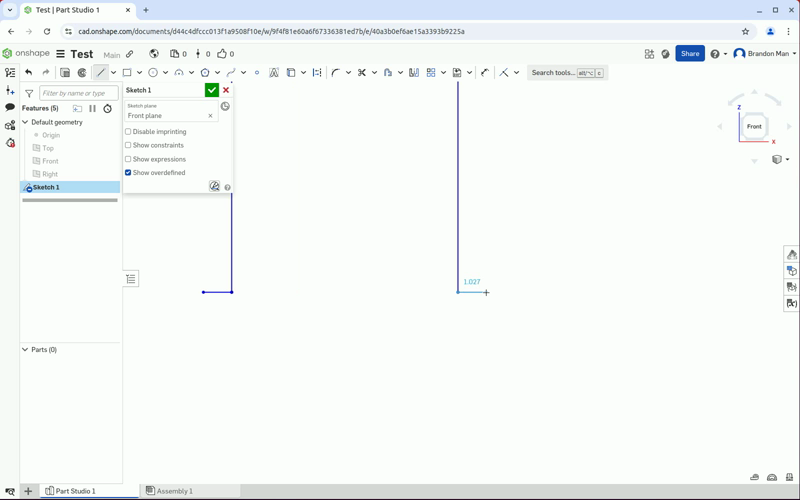
scroll(6)
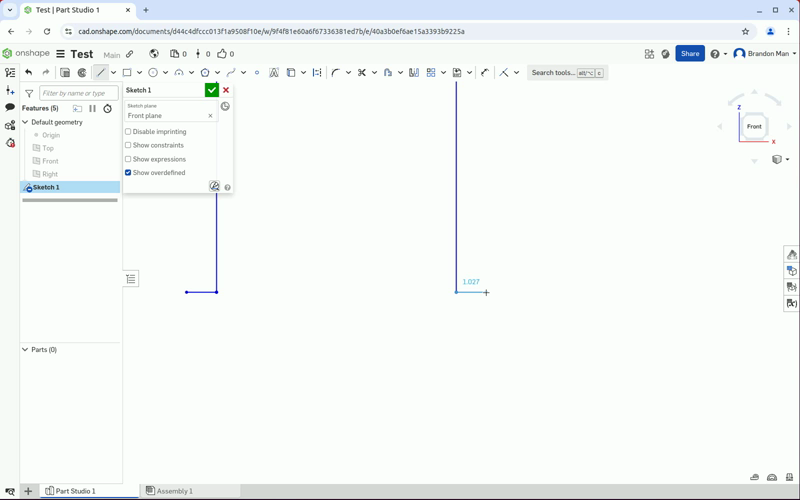
scroll(6)
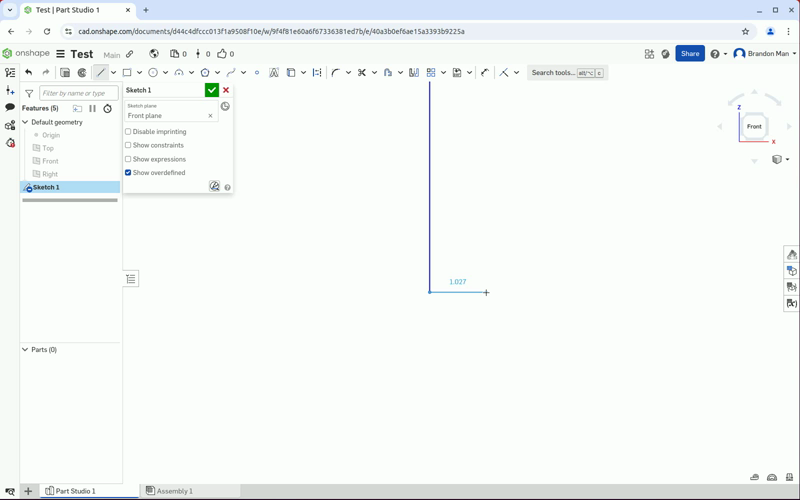
click(486, 292)
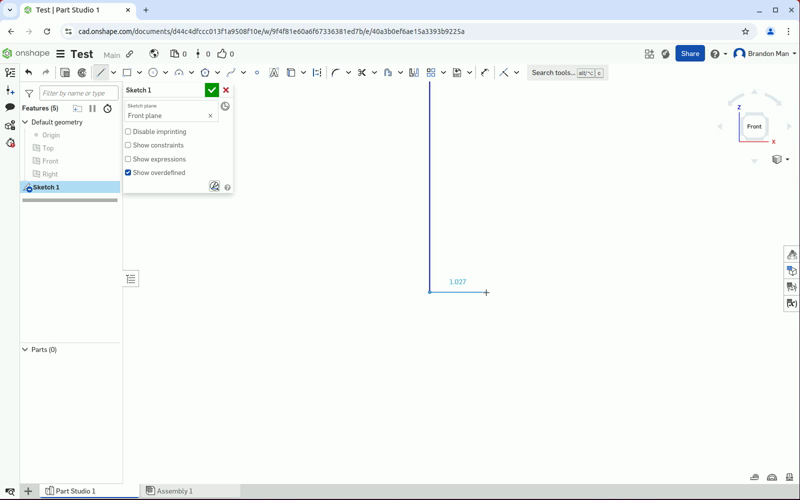
scroll(-6)
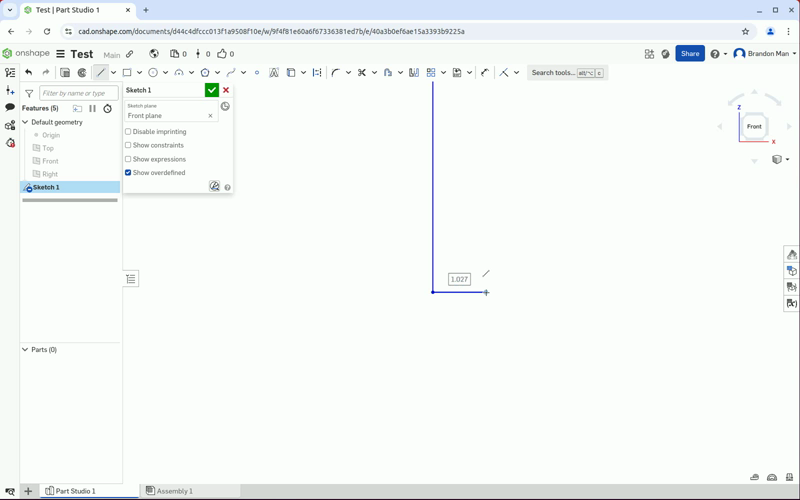
scroll(-6)
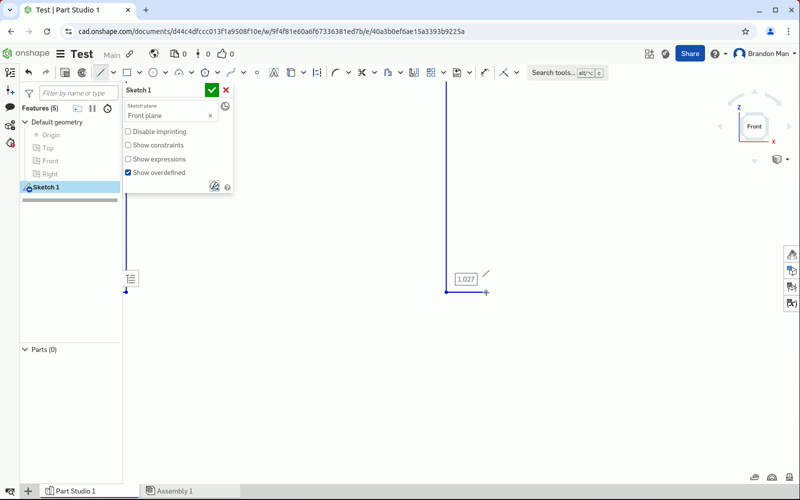
scroll(-6)
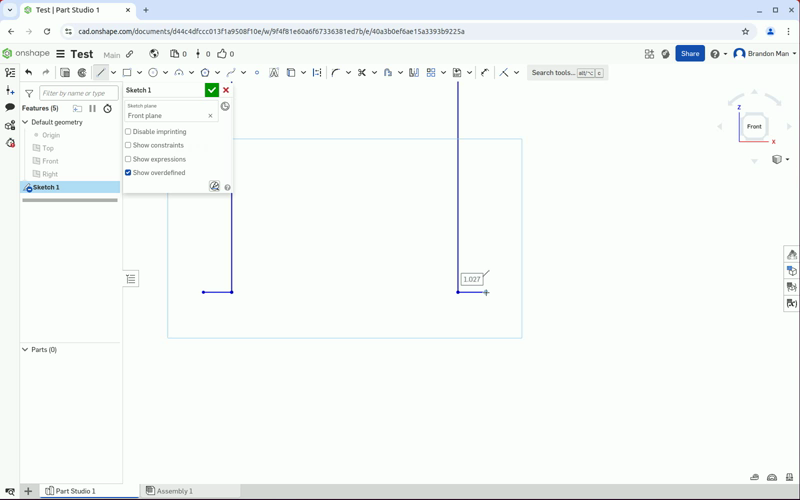
scroll(-6)
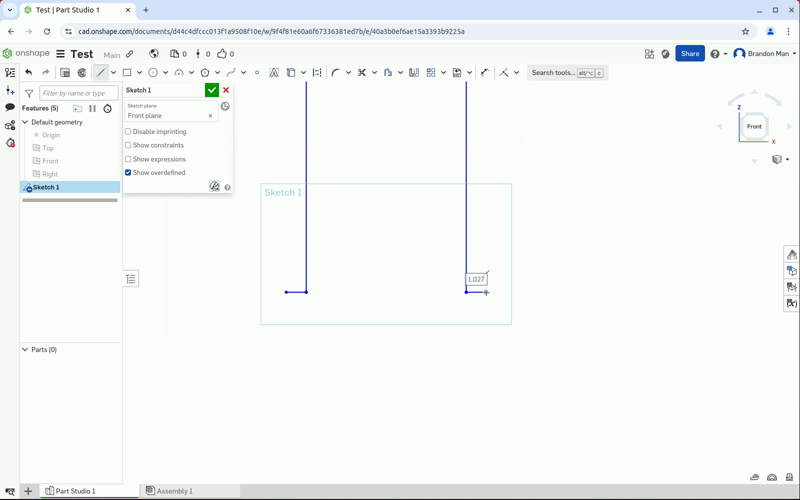
scroll(-6)
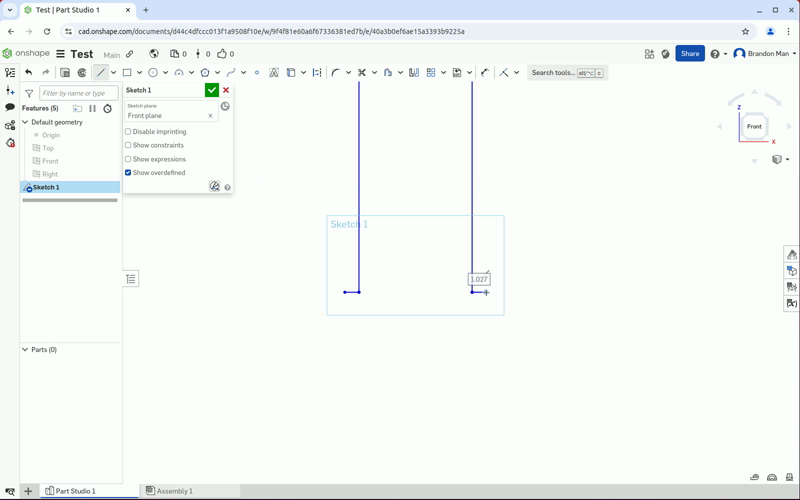
scroll(-6)
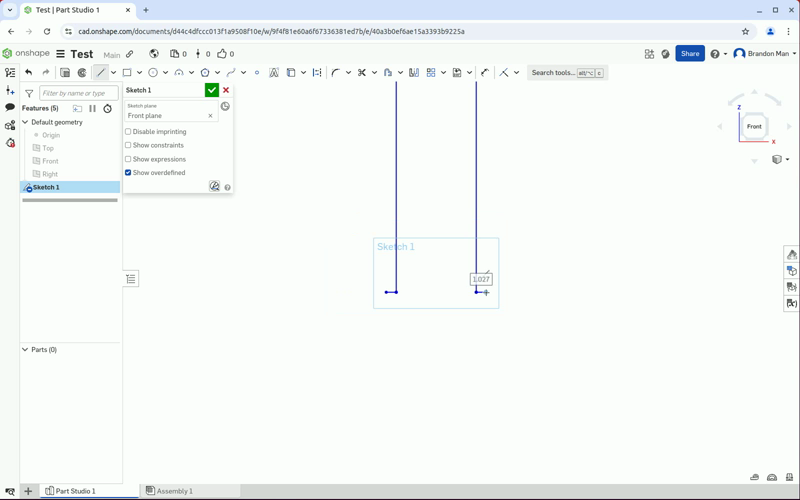
scroll(-6)
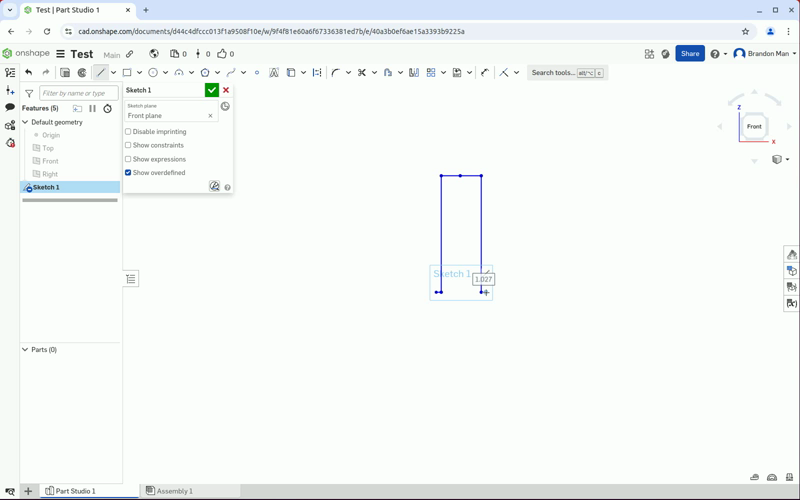
key_up(shift)
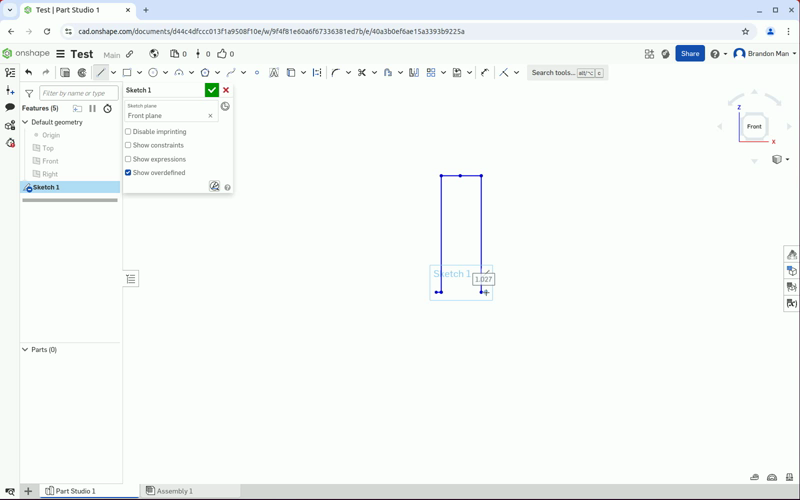
key_down(shift)
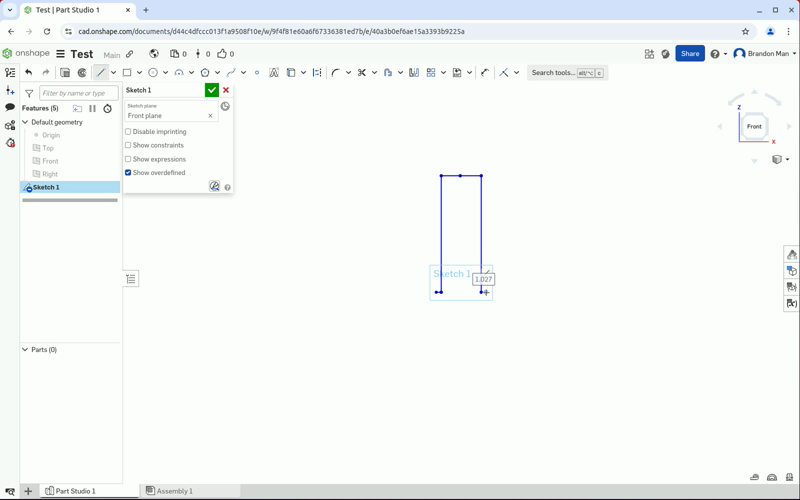
mouse_move(486, 170)
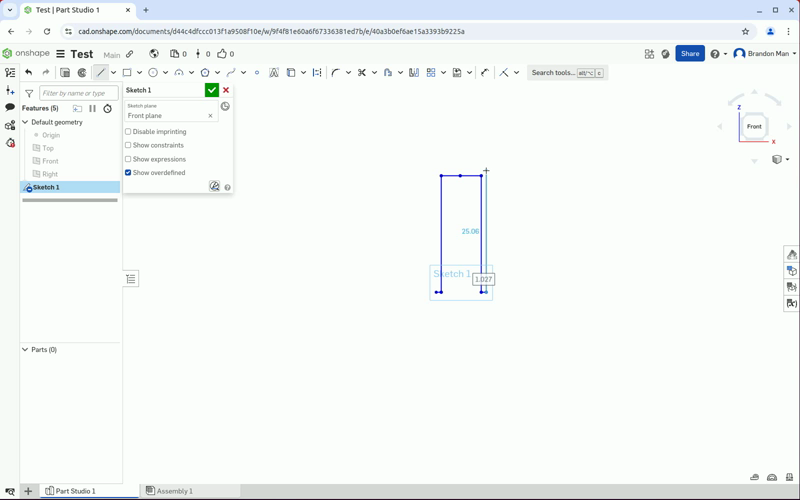
click(486, 170)
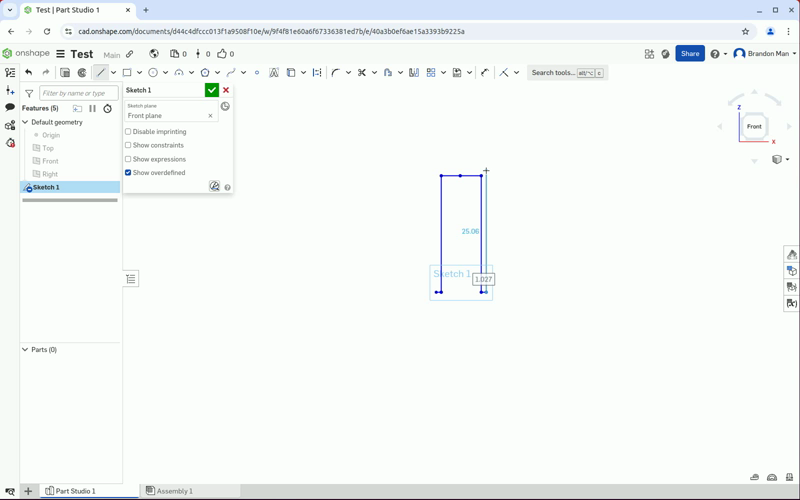
key_up(shift)
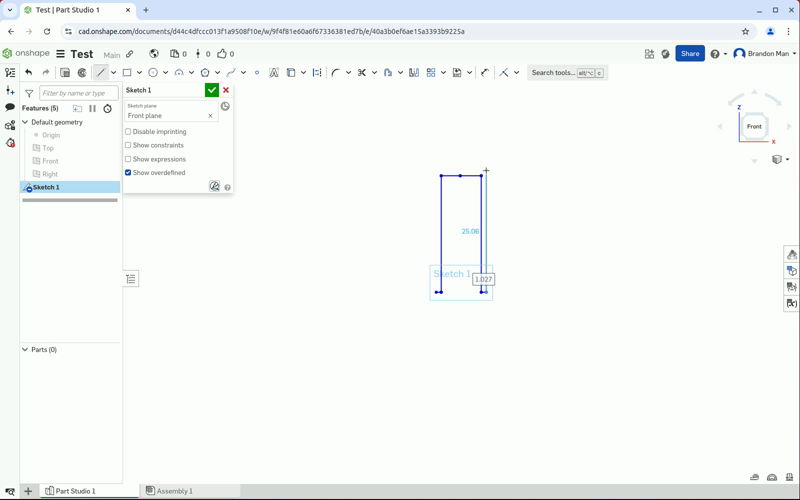
key_down(shift)
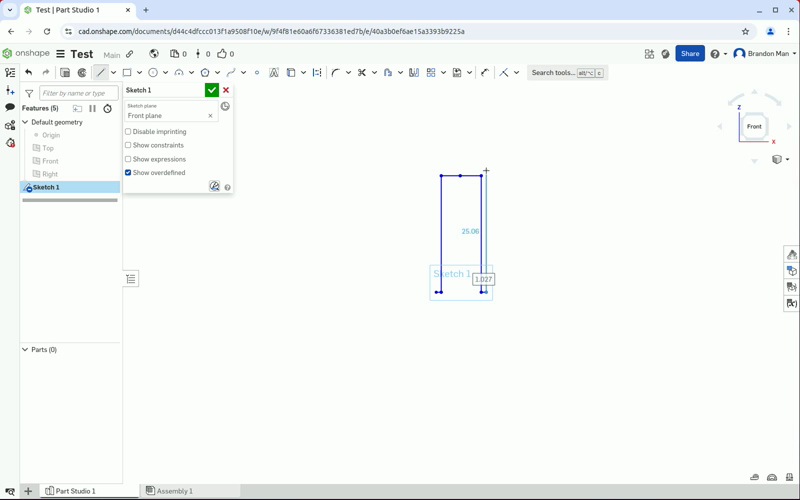
mouse_move(516, 170)
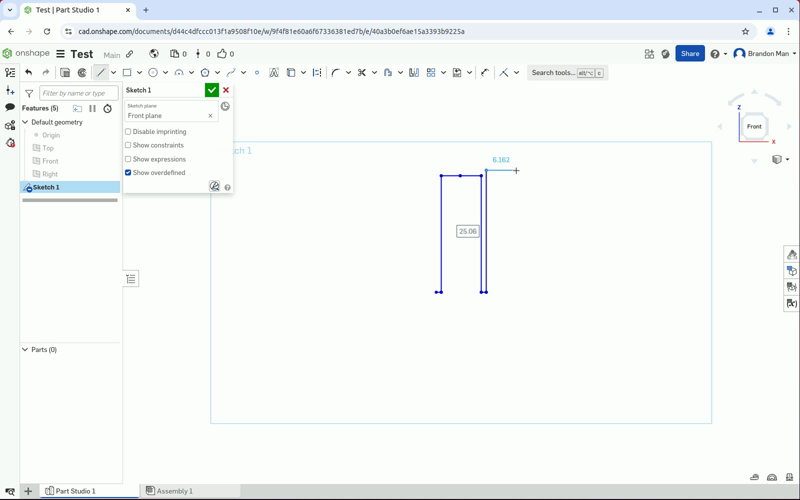
mouse_move(460, 170)
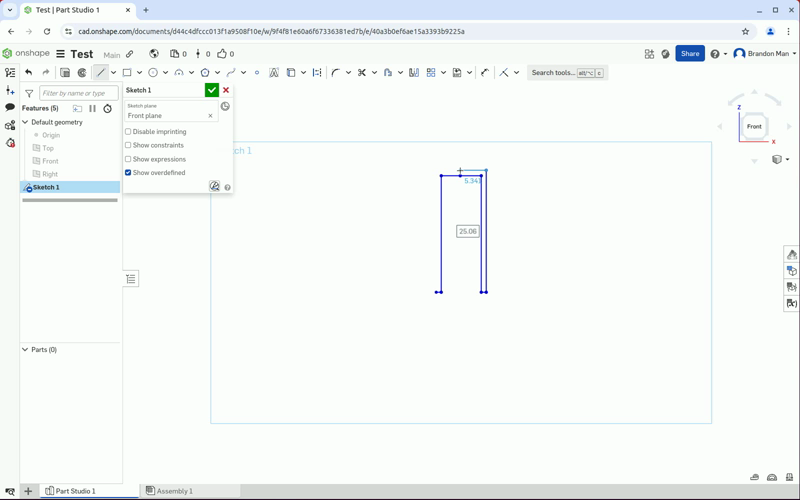
click(460, 170)
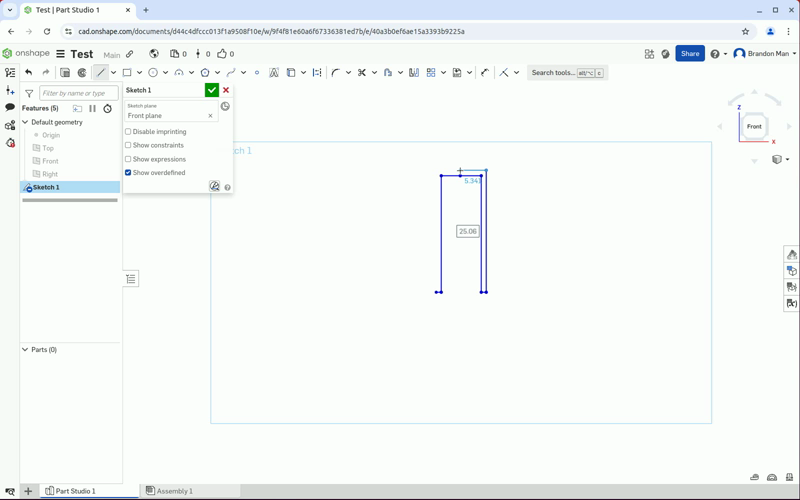
key_up(shift)
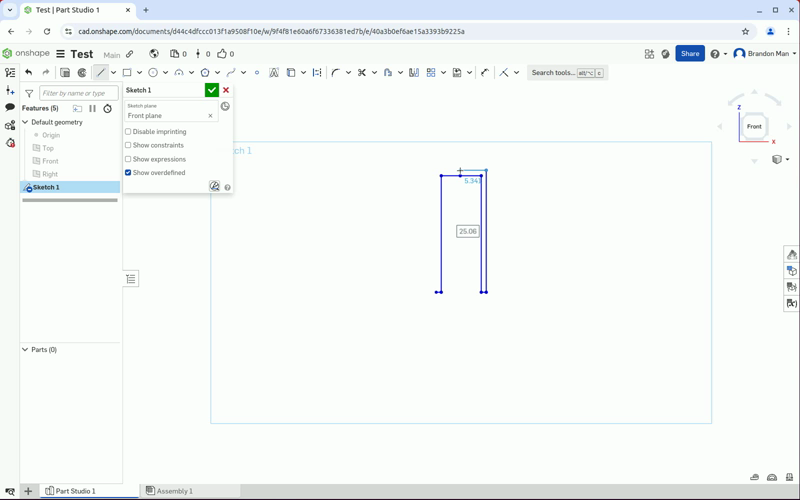
key_down(shift)
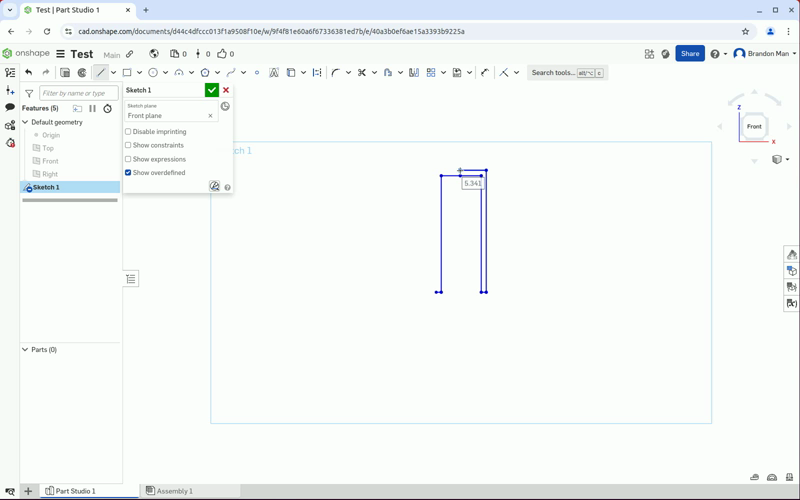
mouse_move(490, 170)
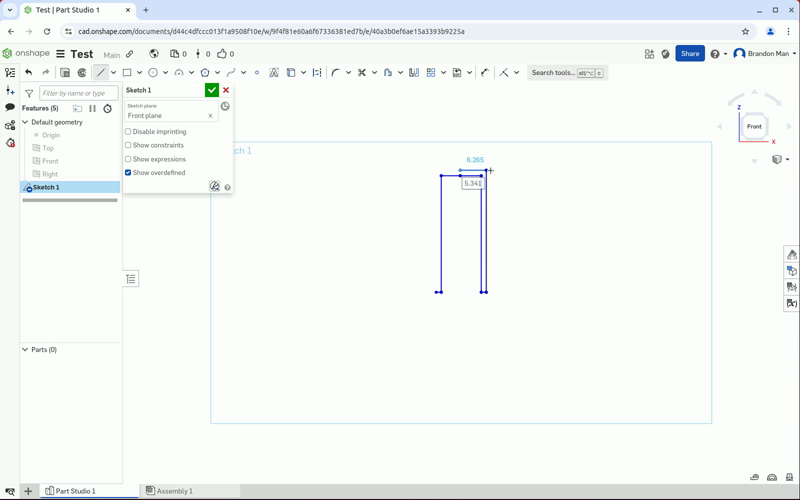
mouse_move(436, 170)
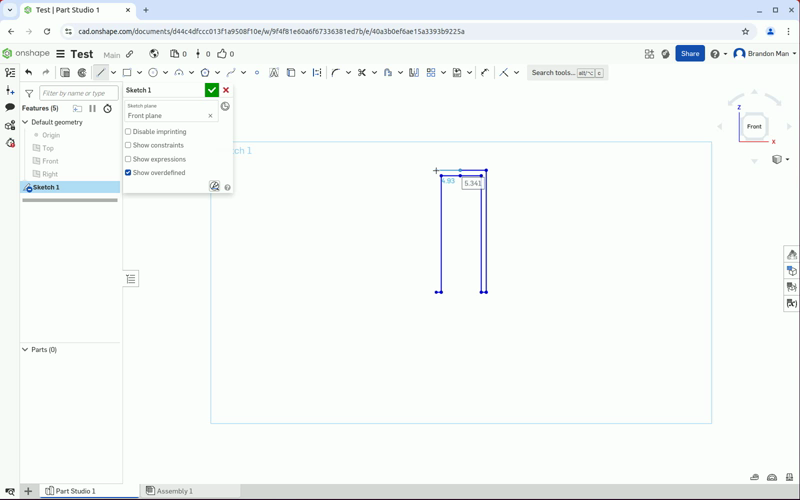
click(436, 170)
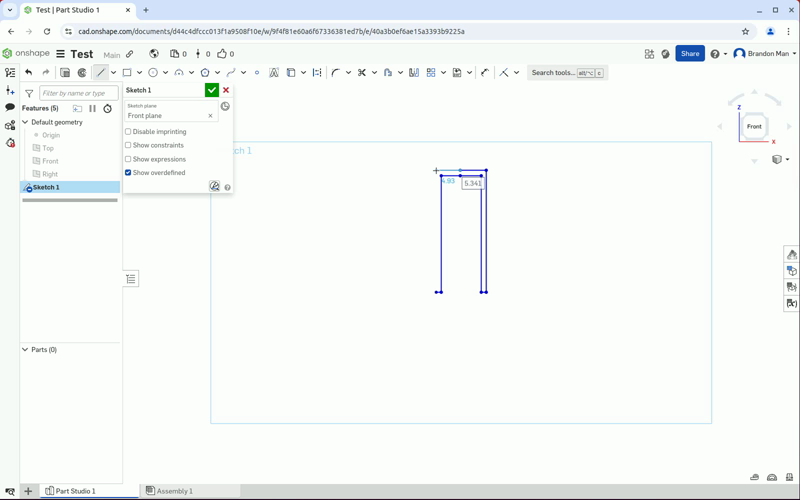
key_up(shift)
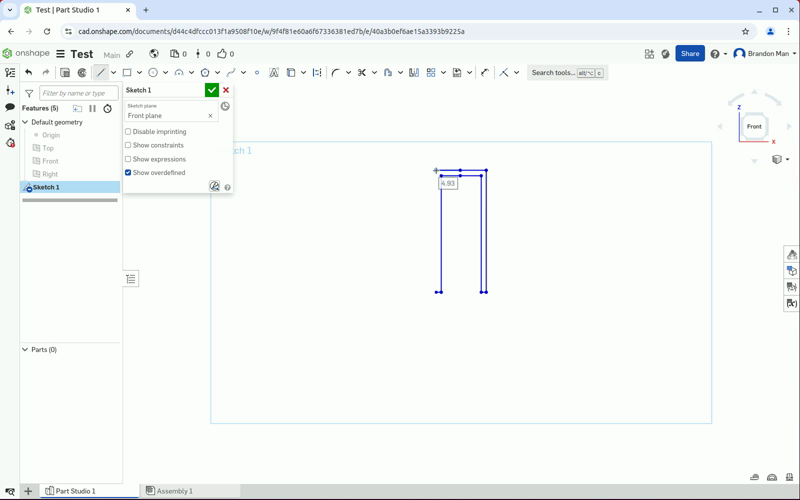
key_down(shift)
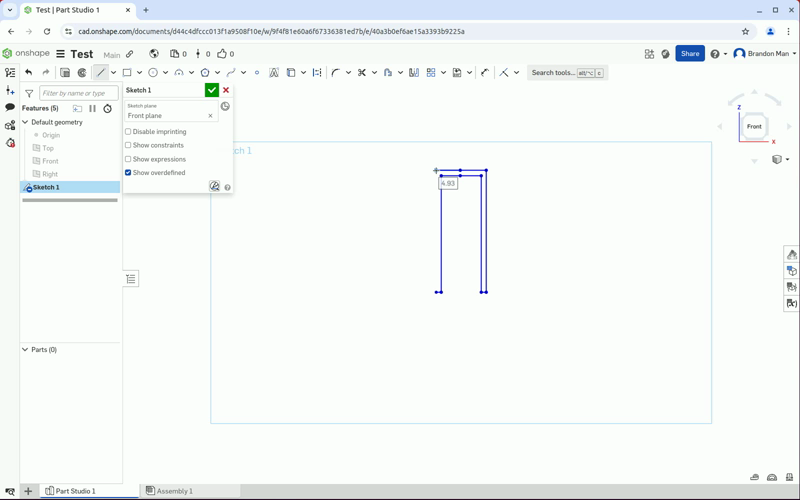
mouse_move(436, 292)
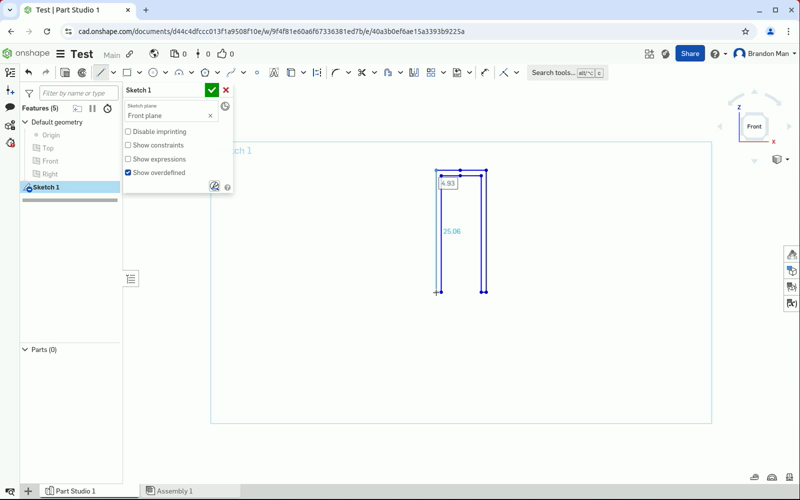
key_up(shift)
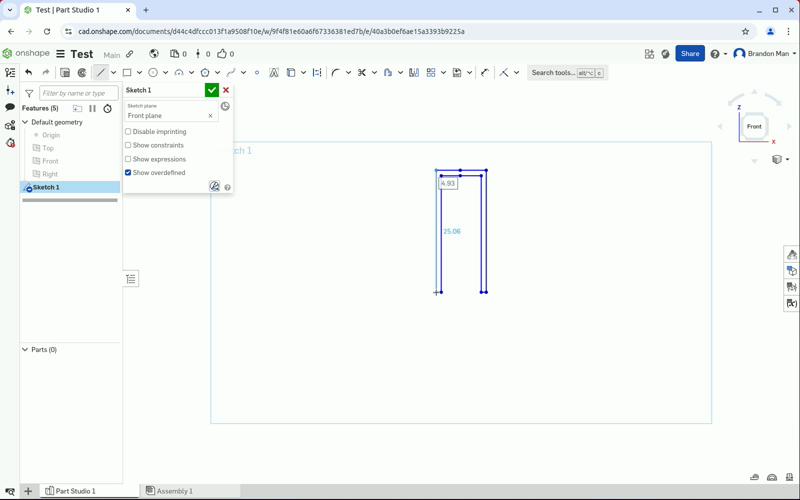
click(436, 292)
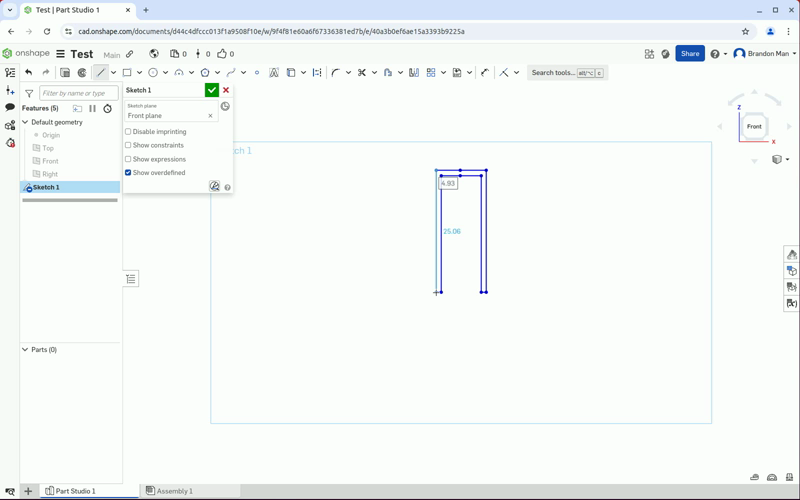
key(esc)
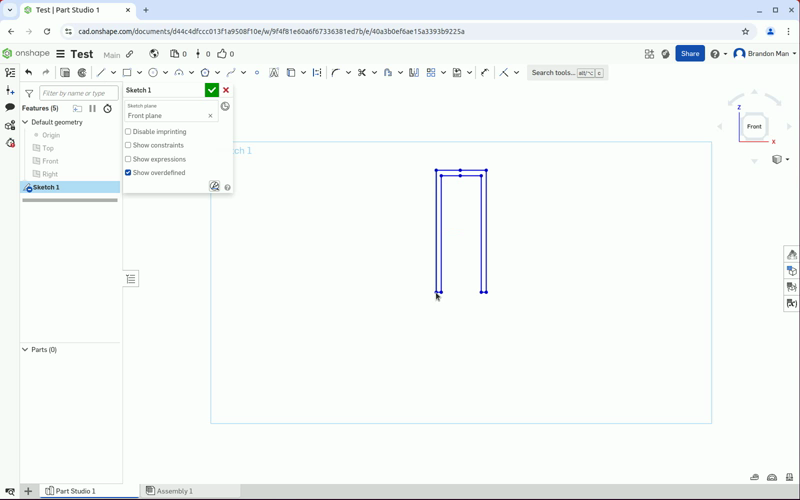
mouse_move(442, 171)
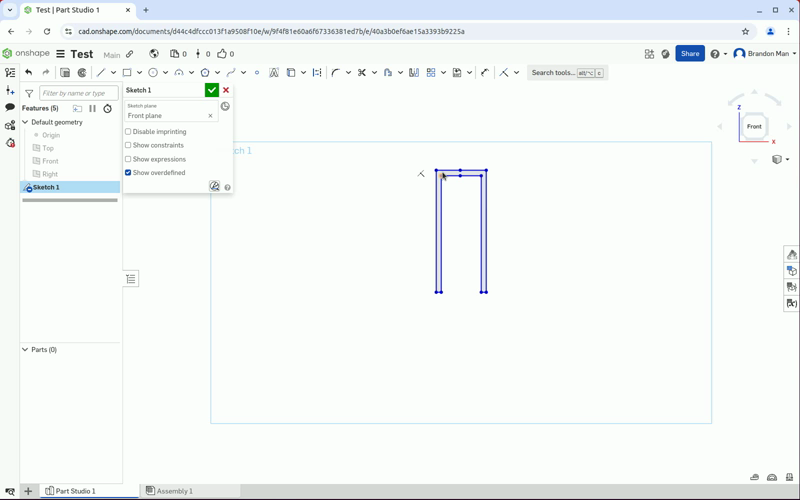
scroll(6)
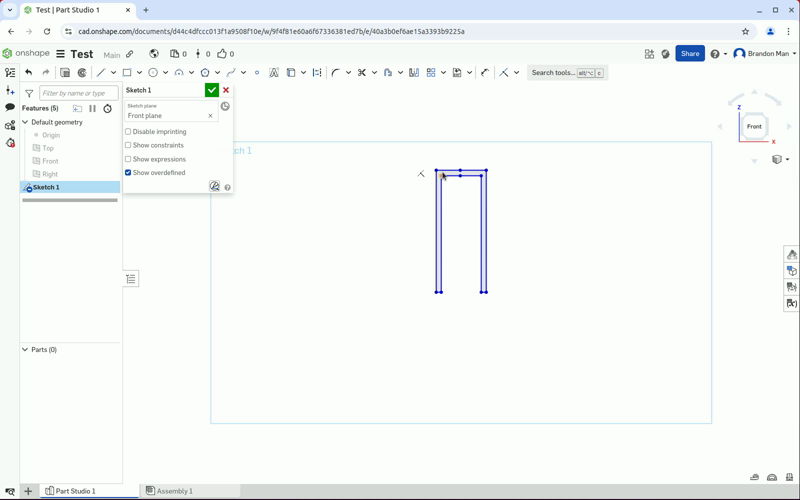
scroll(6)
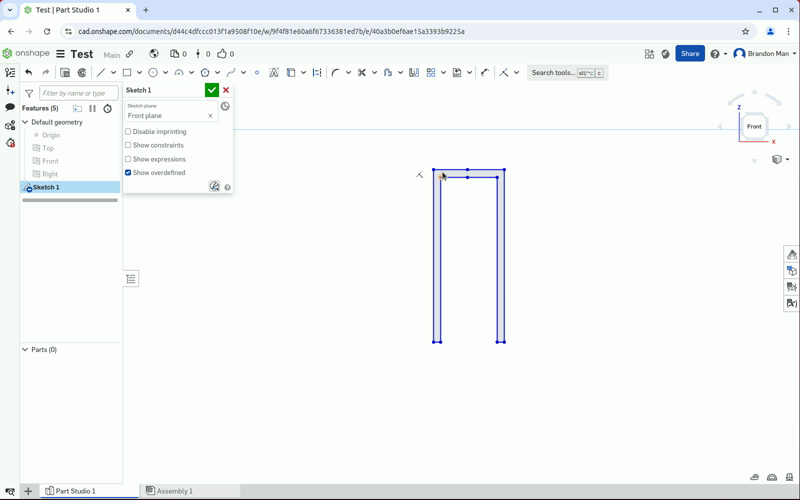
scroll(6)
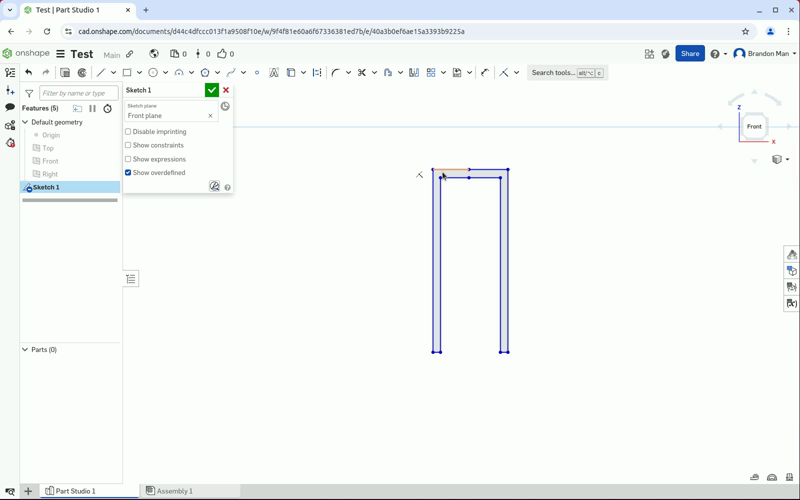
scroll(6)
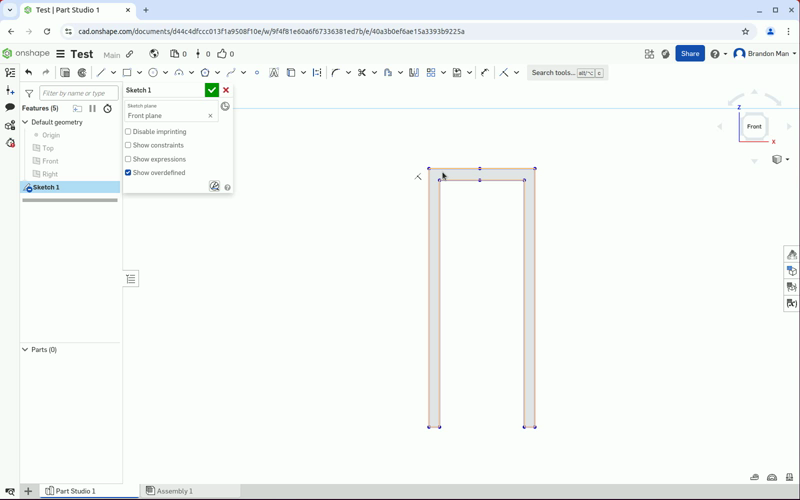
scroll(6)
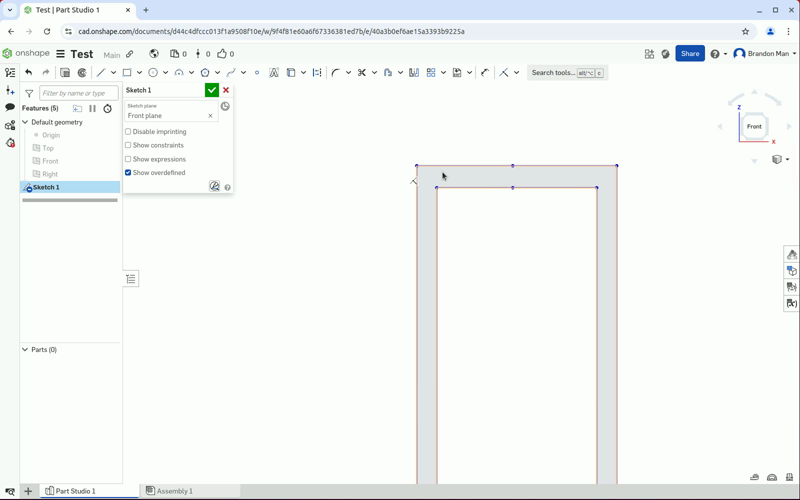
scroll(6)
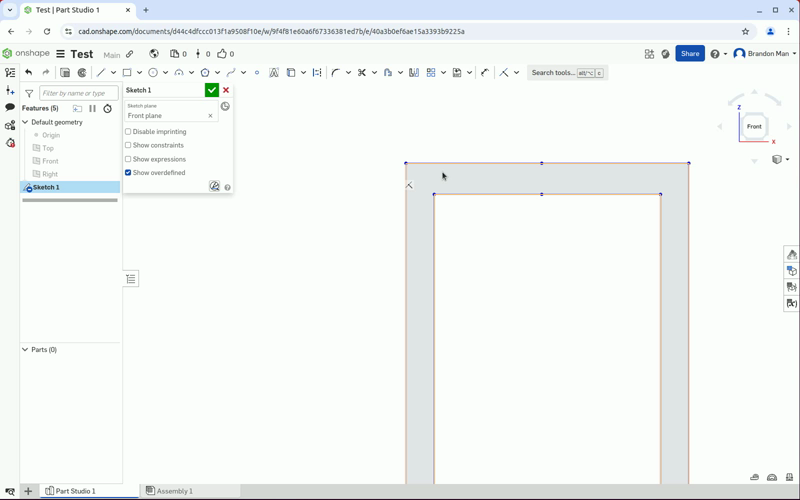
scroll(6)
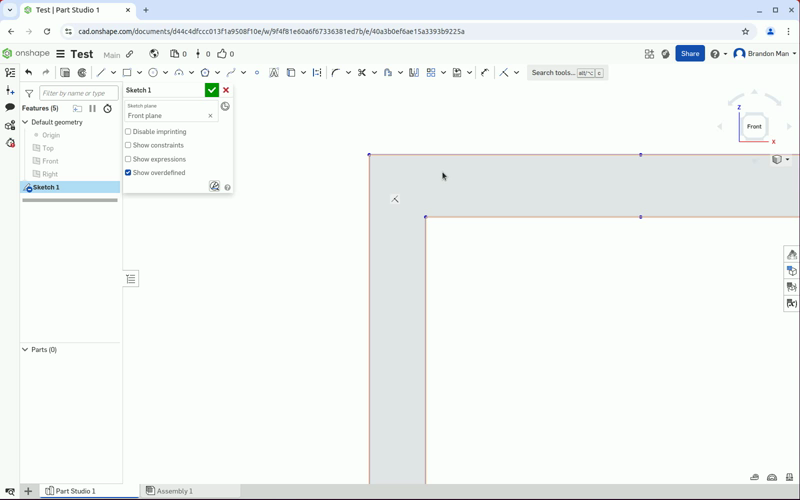
click(442, 171)
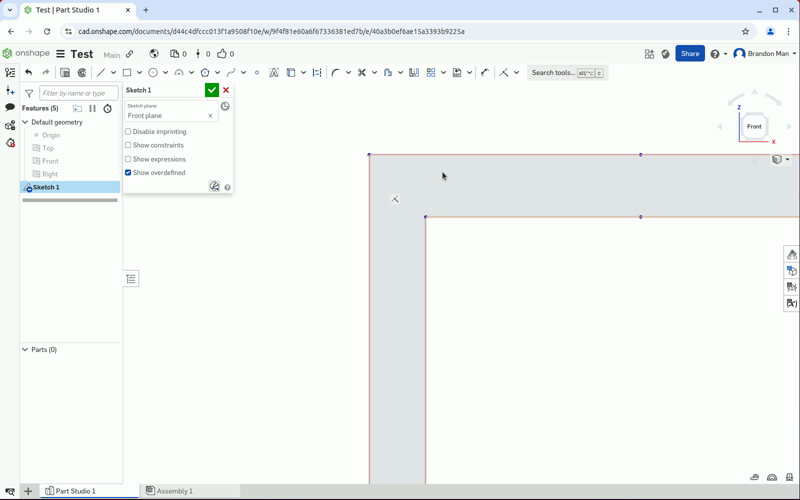
scroll(-6)
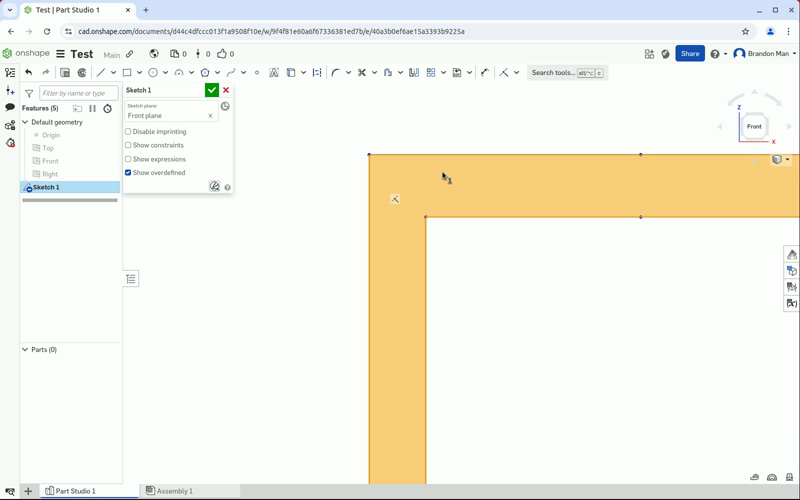
scroll(-6)
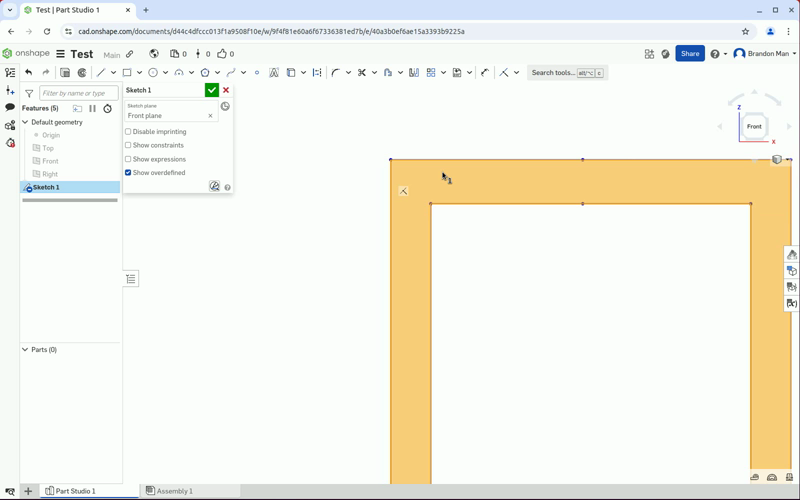
scroll(-6)
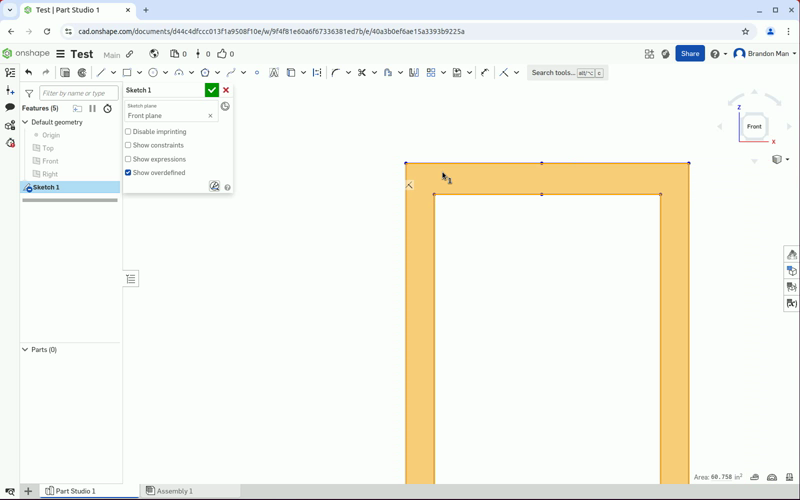
scroll(-6)
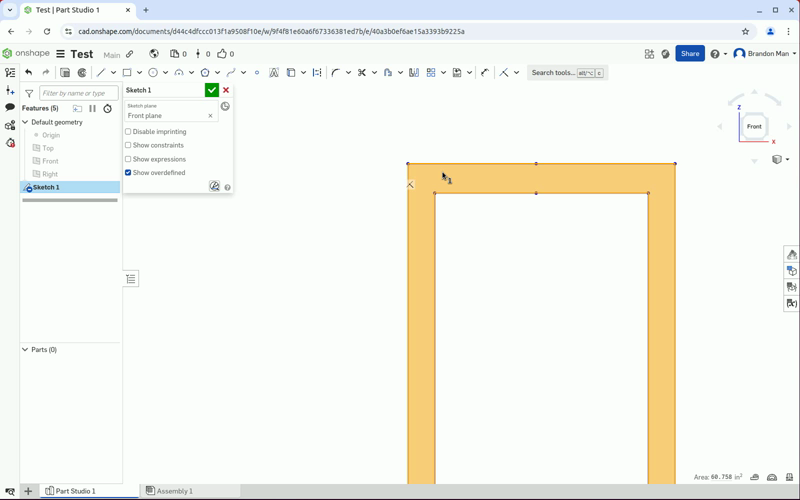
scroll(-6)
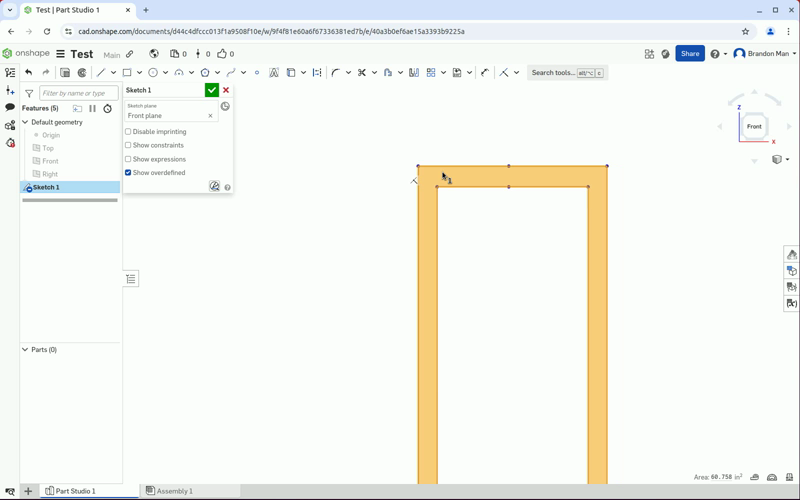
scroll(-6)
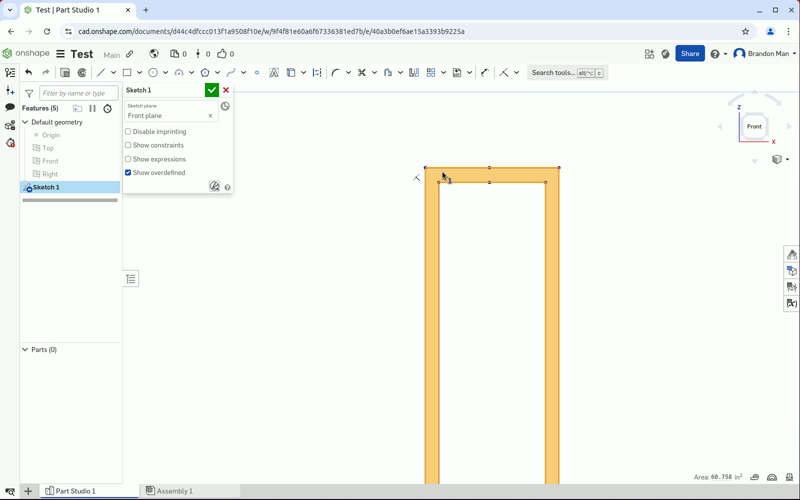
scroll(-6)
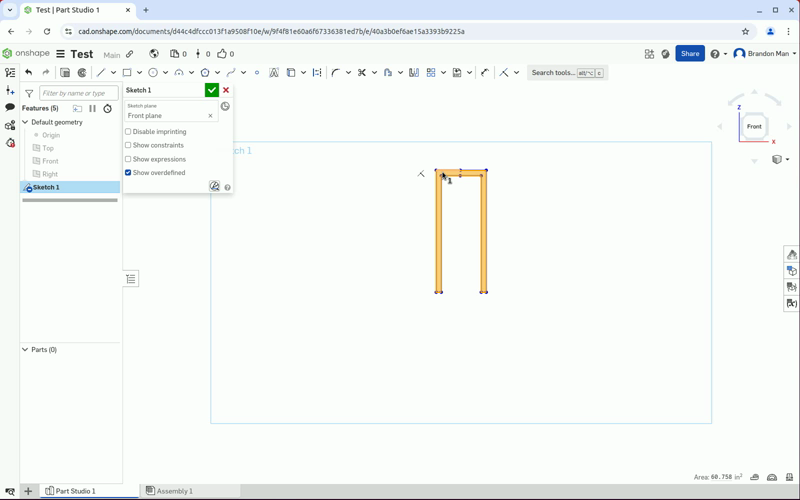
mouse_move(73, 352)
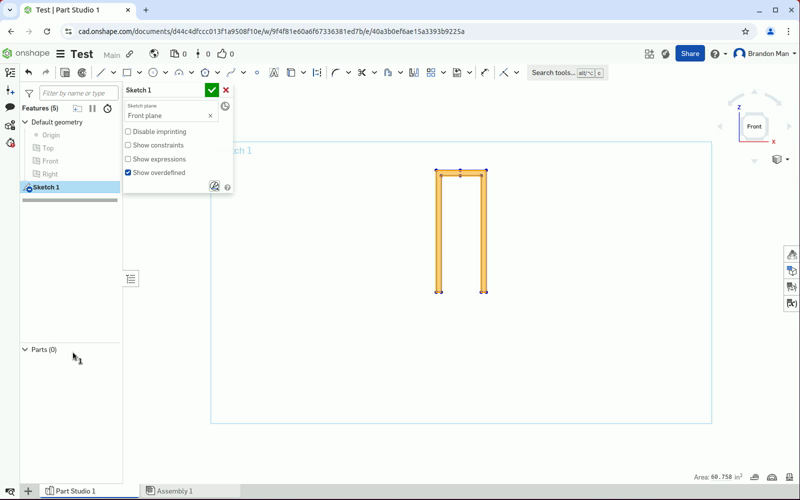
key(shift+y)
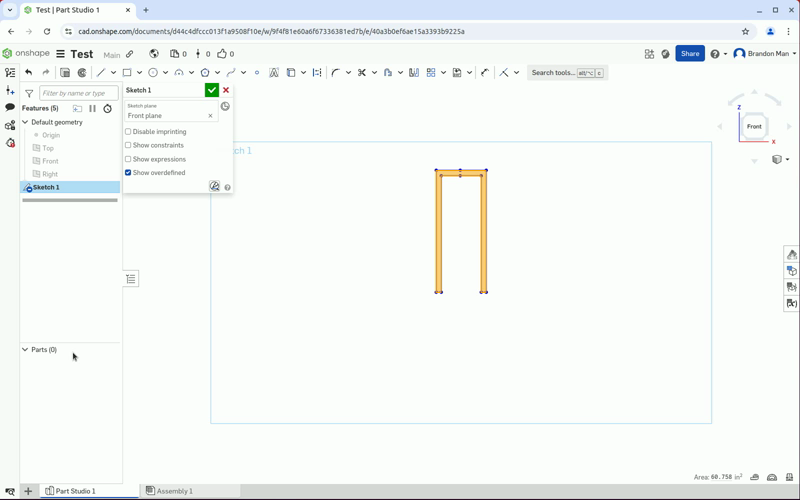
key(shift+e)
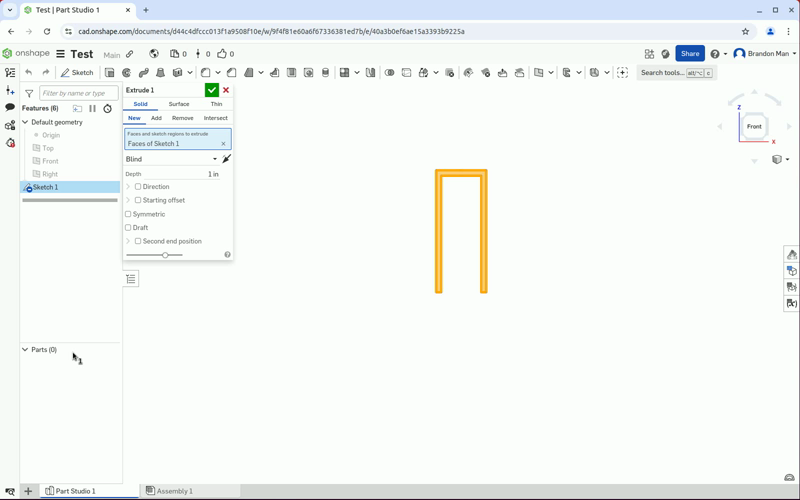
mouse_move(143, 106)
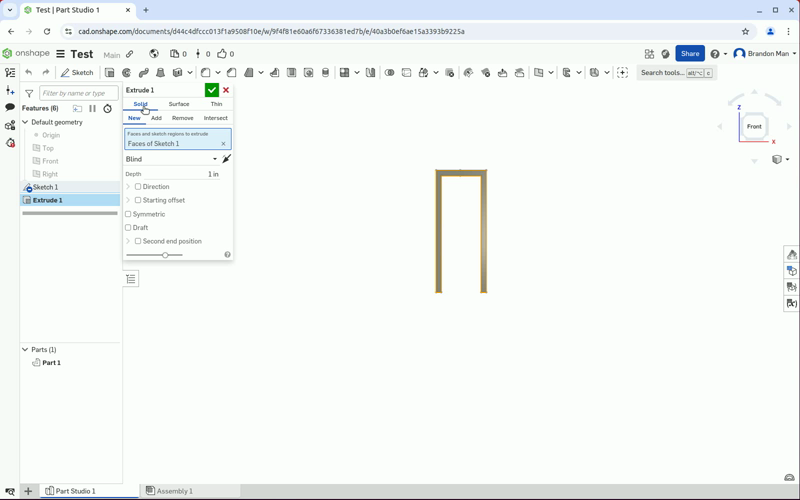
click(143, 106)
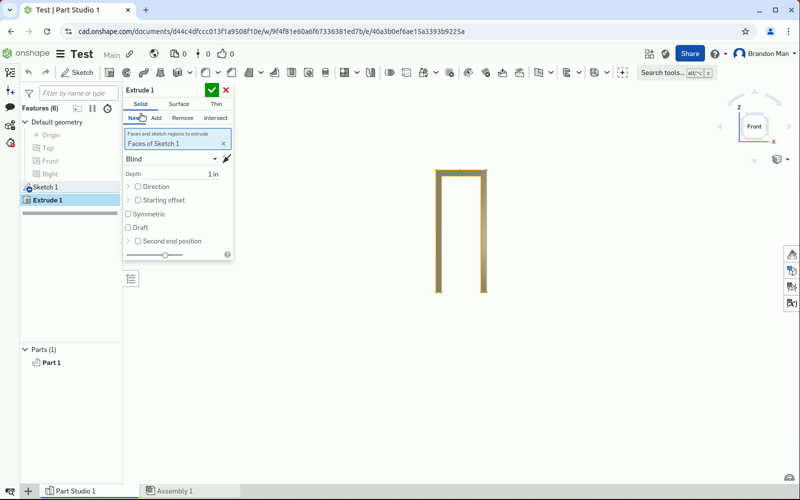
mouse_move(137, 120)
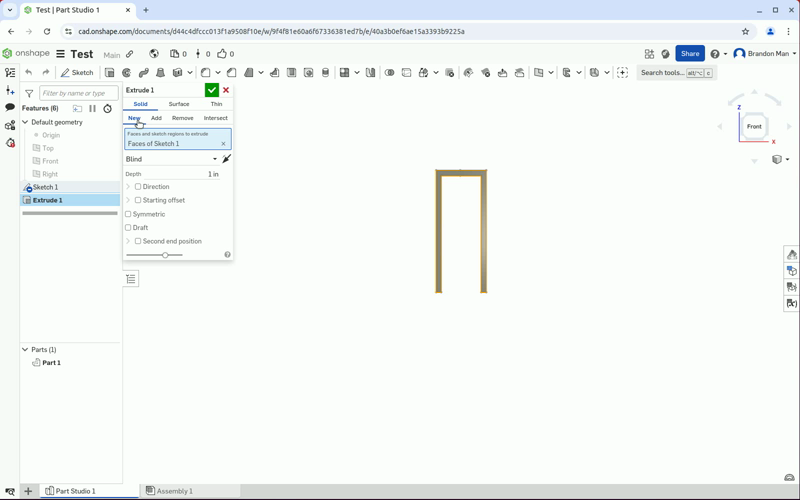
click(137, 120)
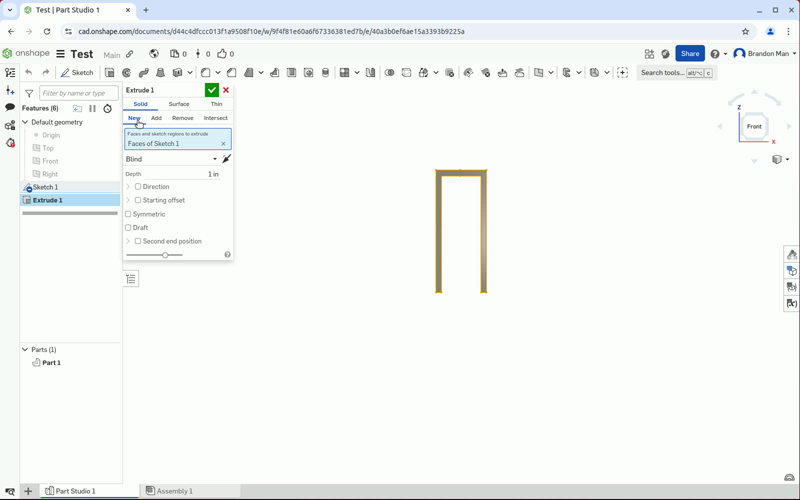
key(tab, 4)
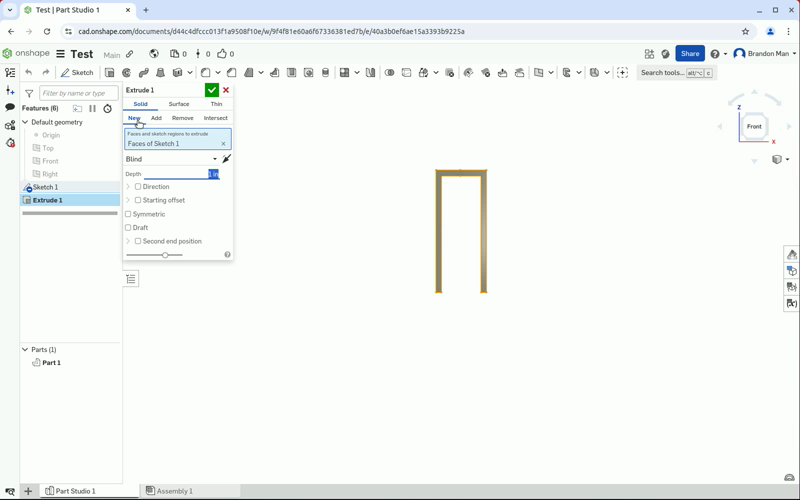
text(34.18)
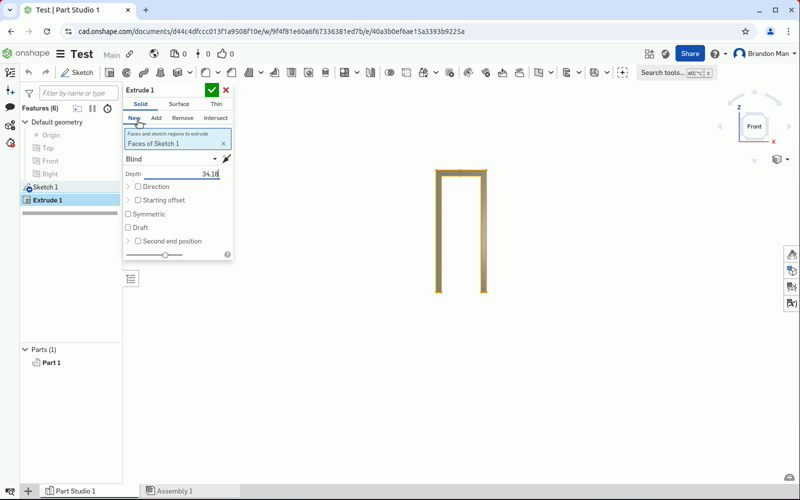
key(tab, 3)
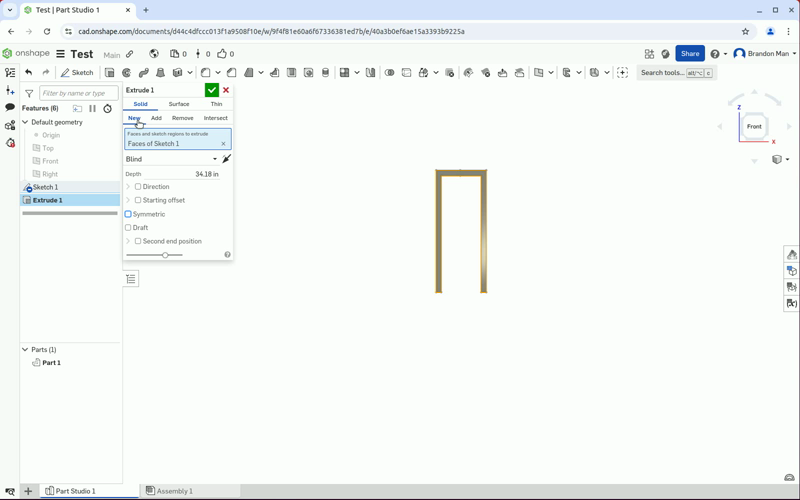
key(space)
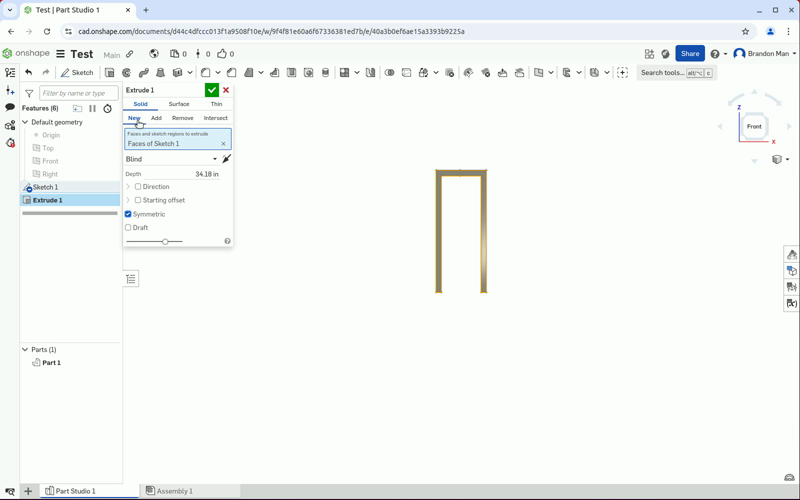
key(enter)
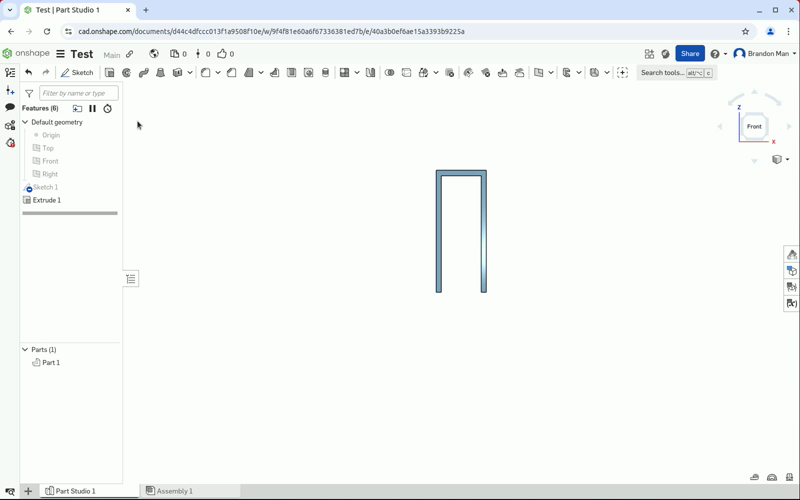
key(shift+h)
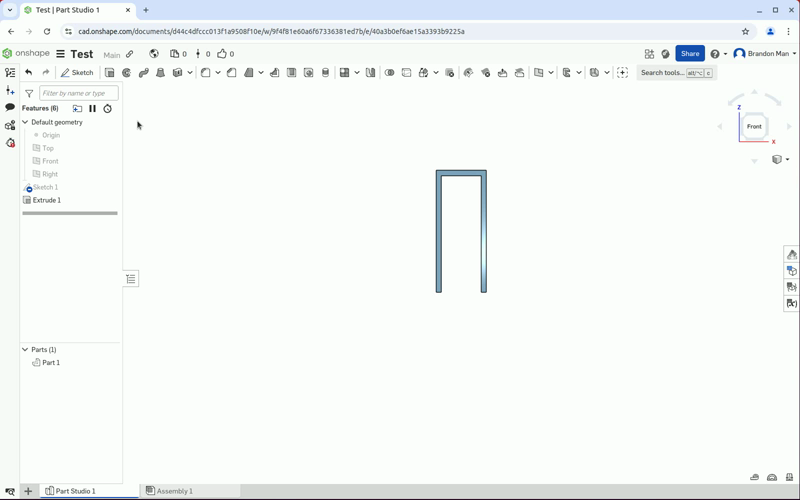
key(shift+h)
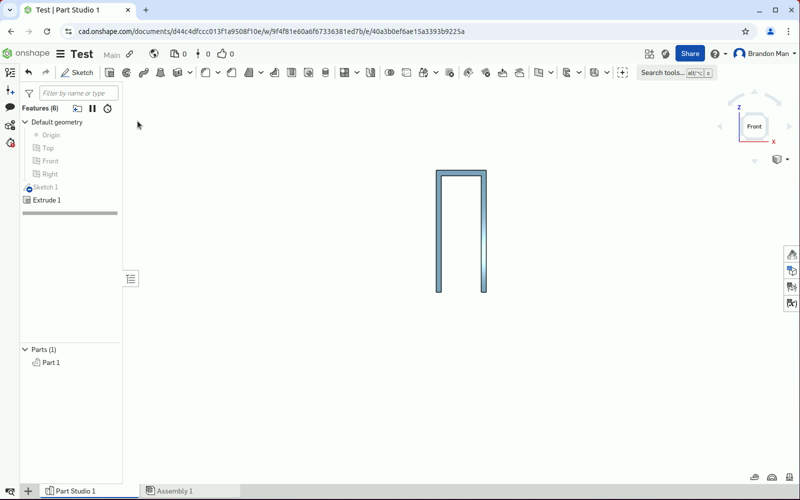
mouse_move(73, 189)
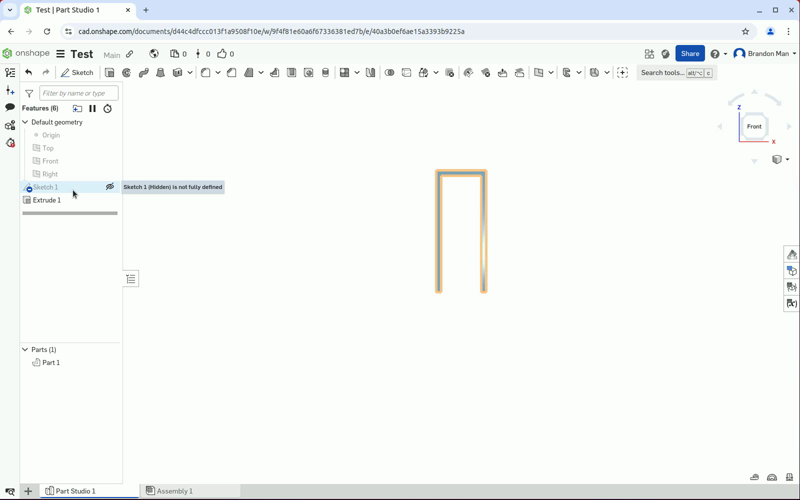
click(73, 189)
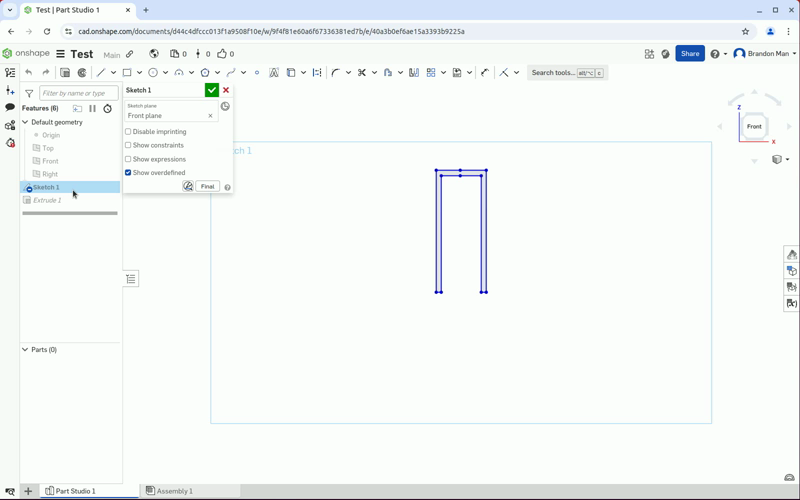
mouse_move(229, 92)
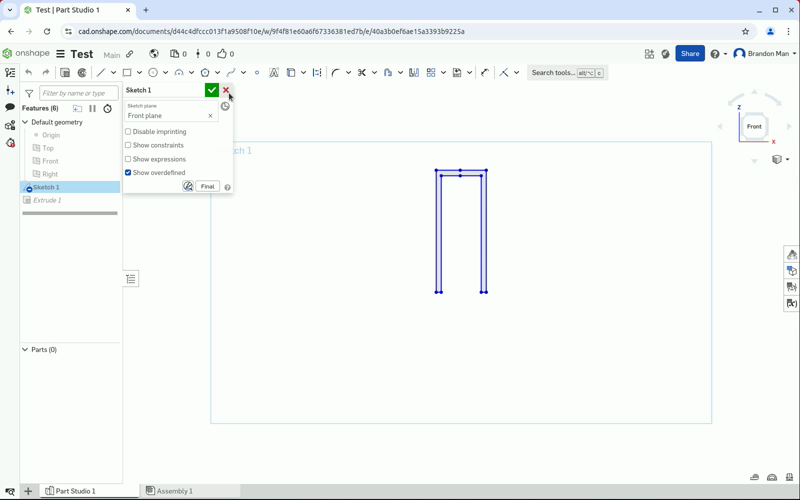
click(229, 92)
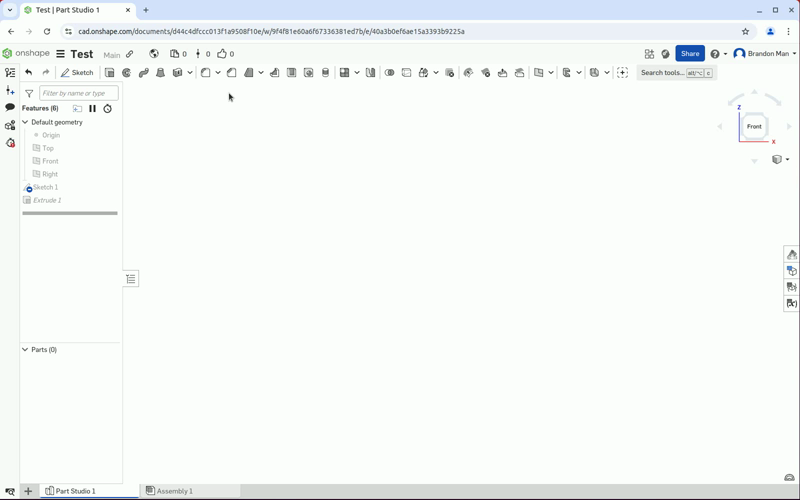
mouse_move(73, 352)
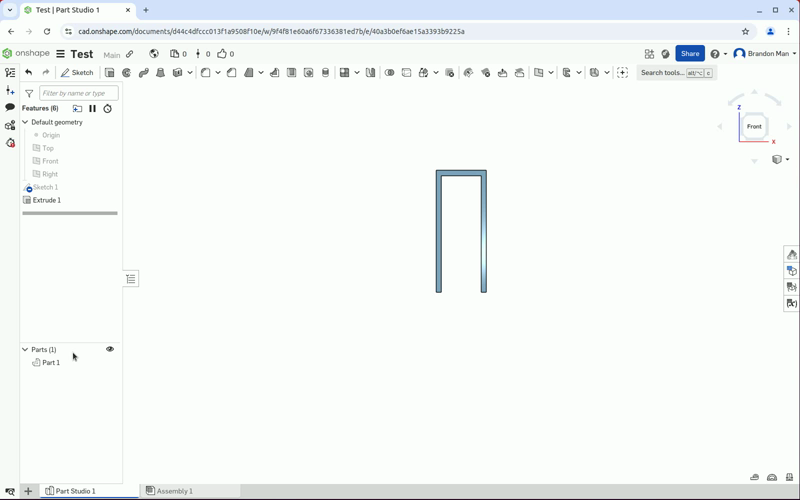
key(y)
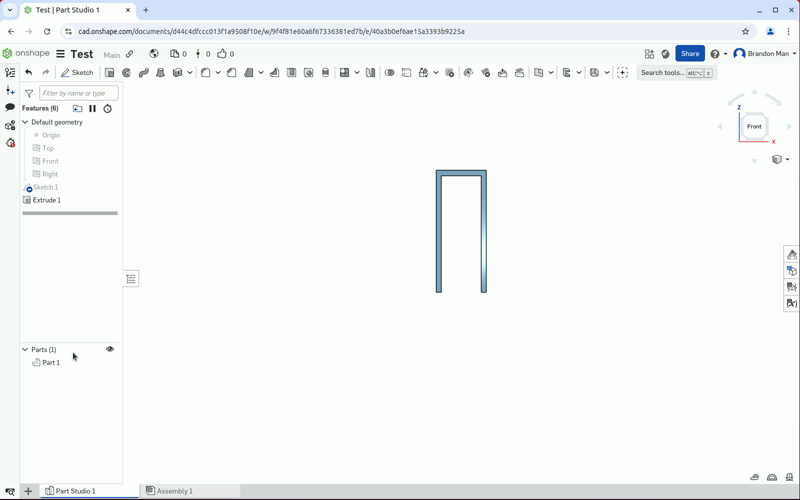
key(shift+p)
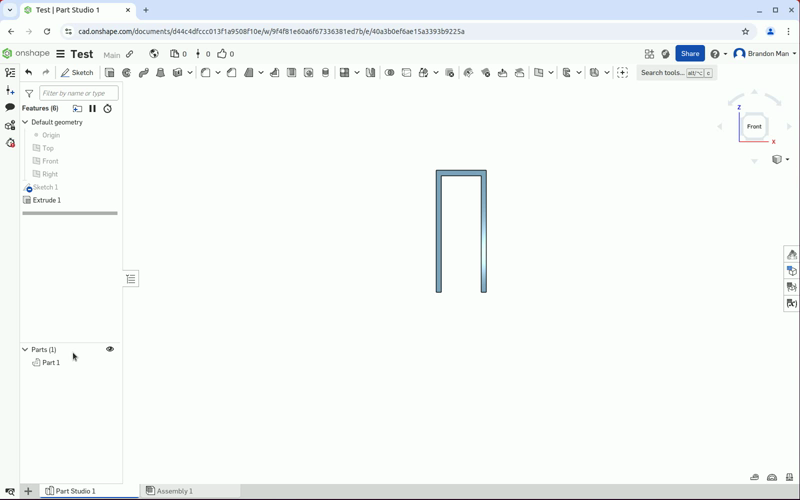
key(space)
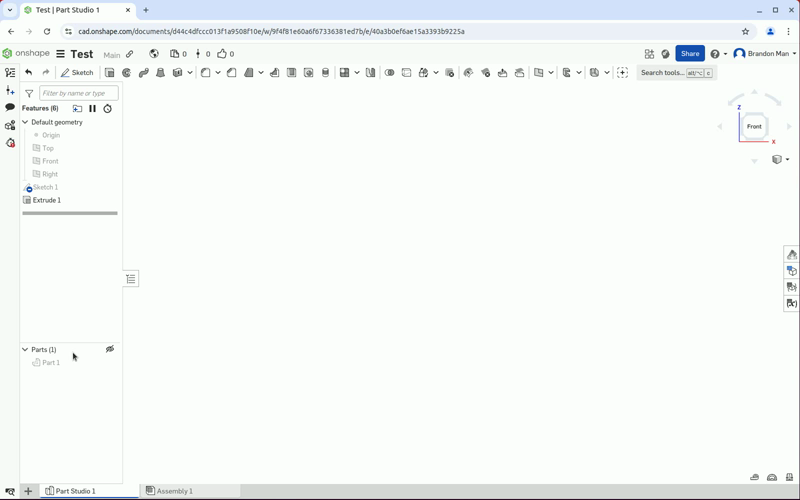
key_down(shift)
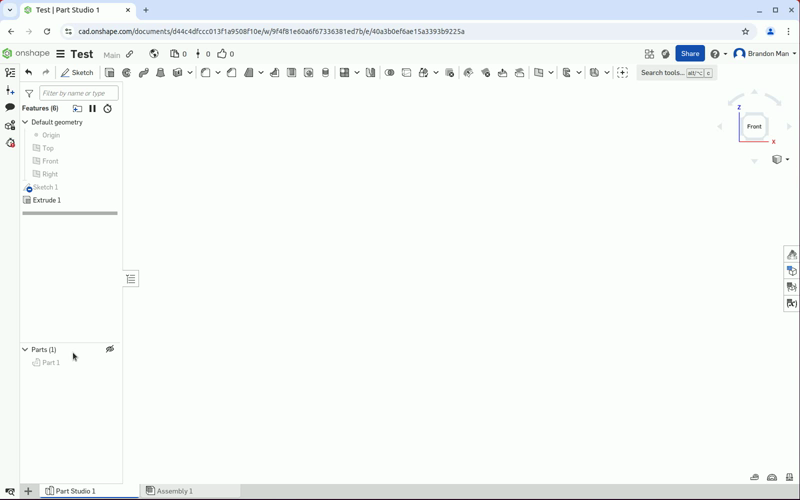
key(left)
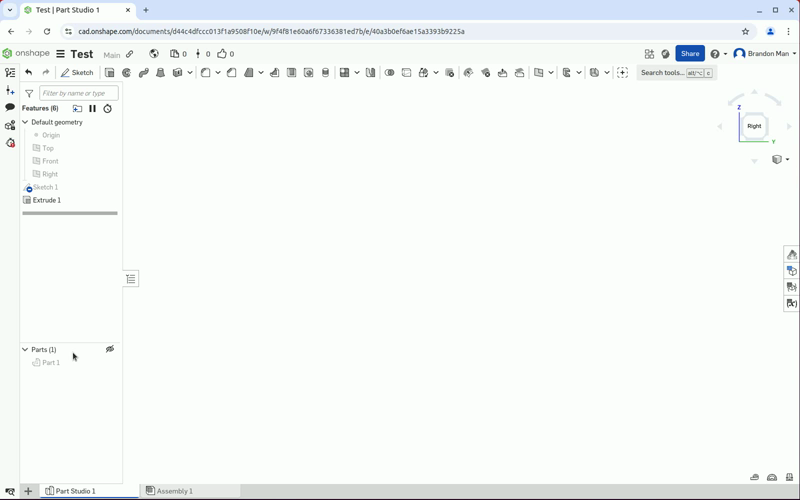
key_up(shift)
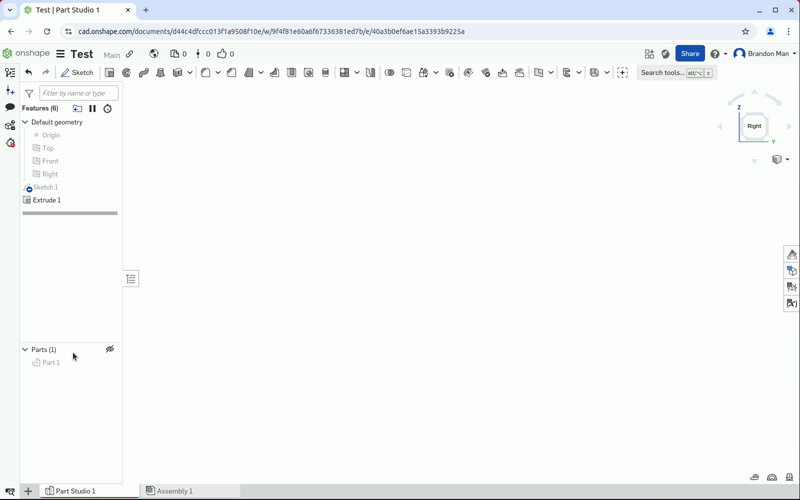
mouse_move(73, 352)
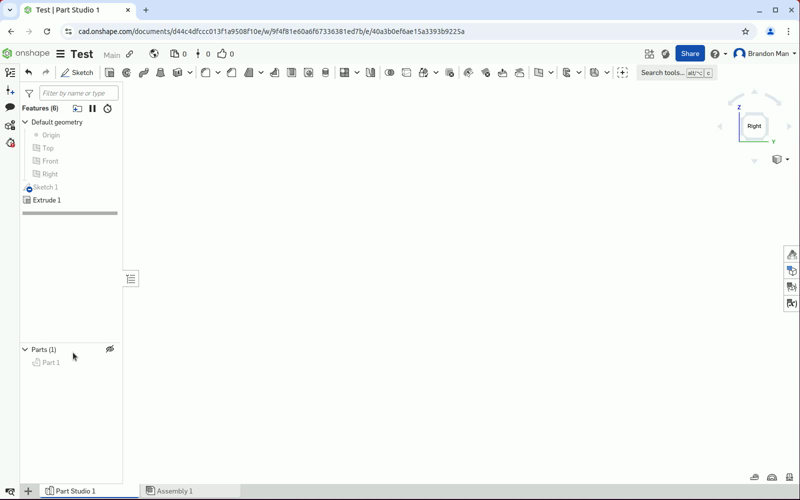
key(shift+y)
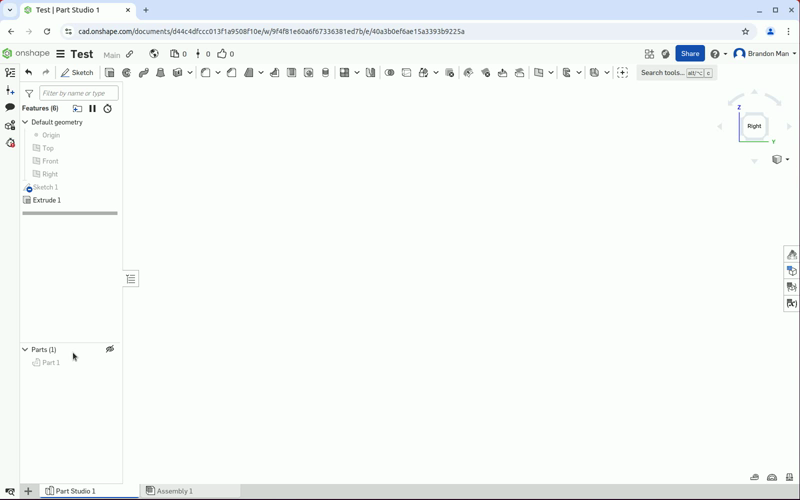
key(shift+s)
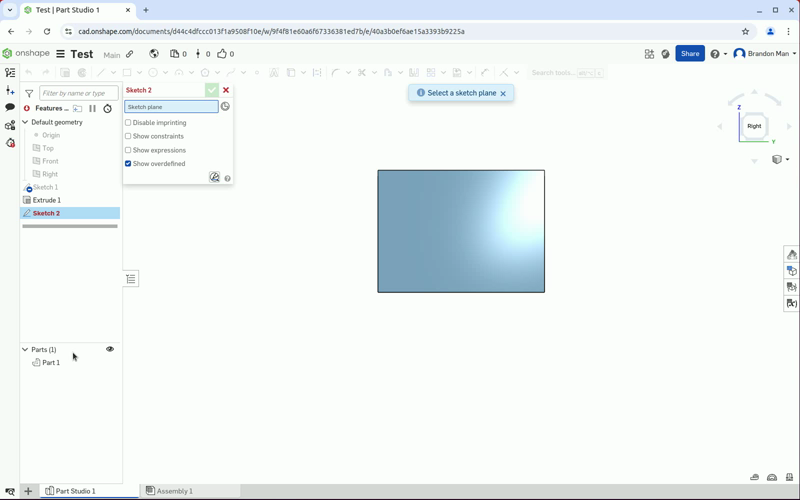
mouse_move(73, 176)
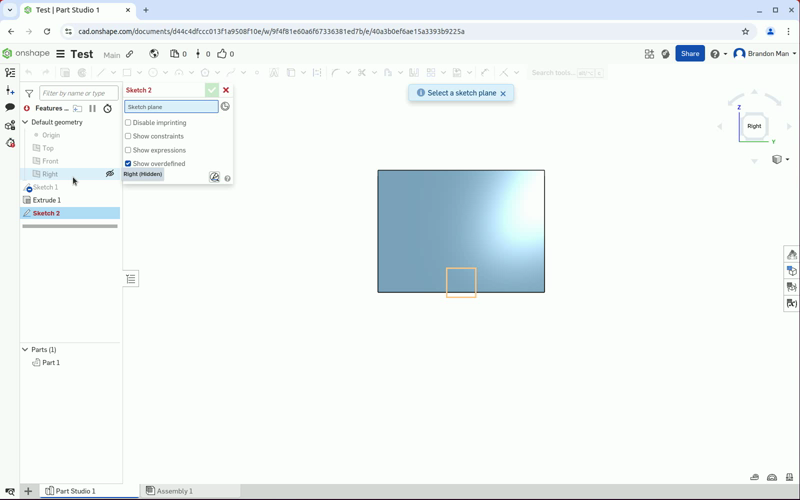
click(73, 176)
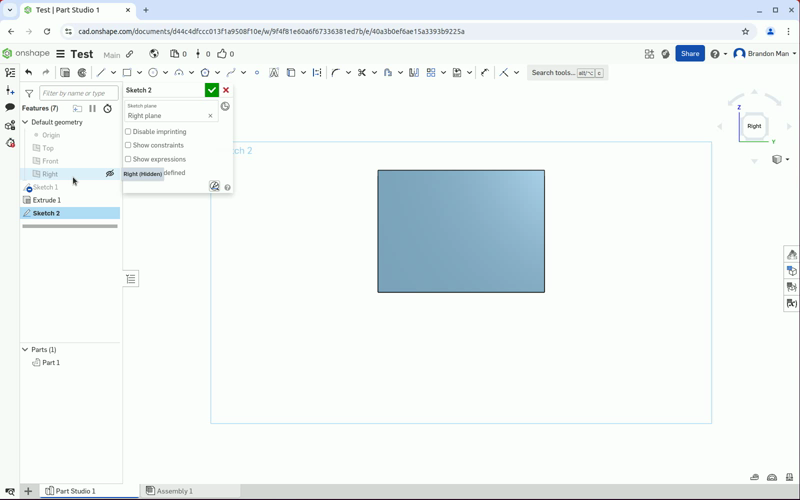
mouse_move(73, 352)
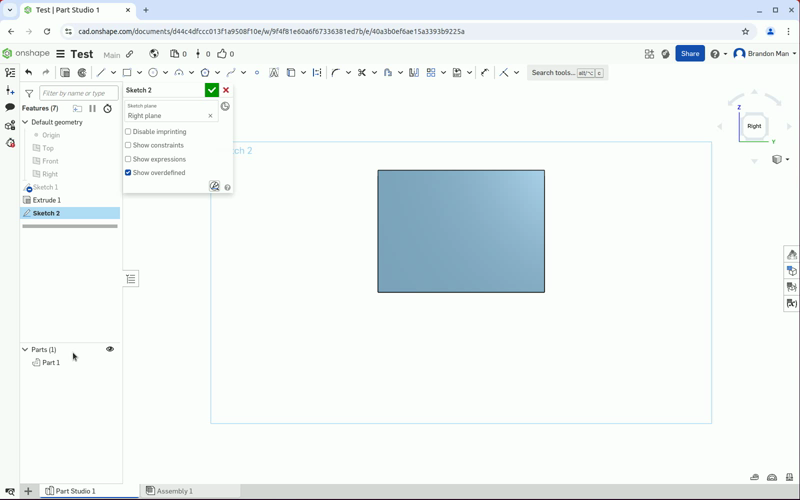
key(y)
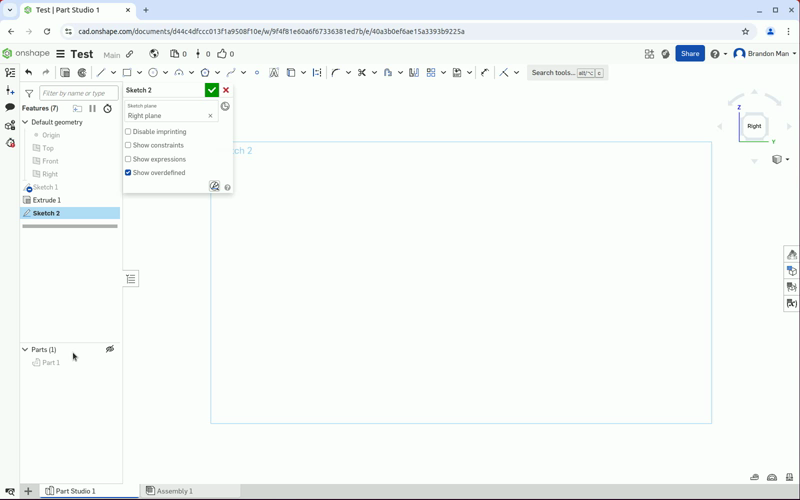
key(c)
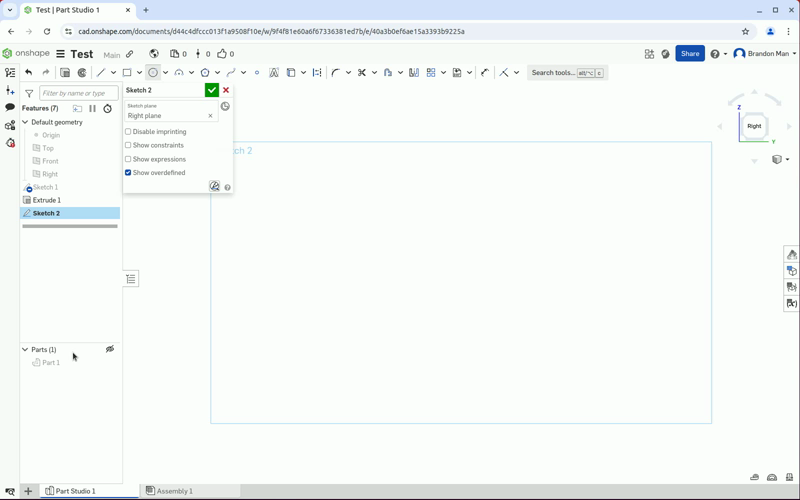
key_down(shift)
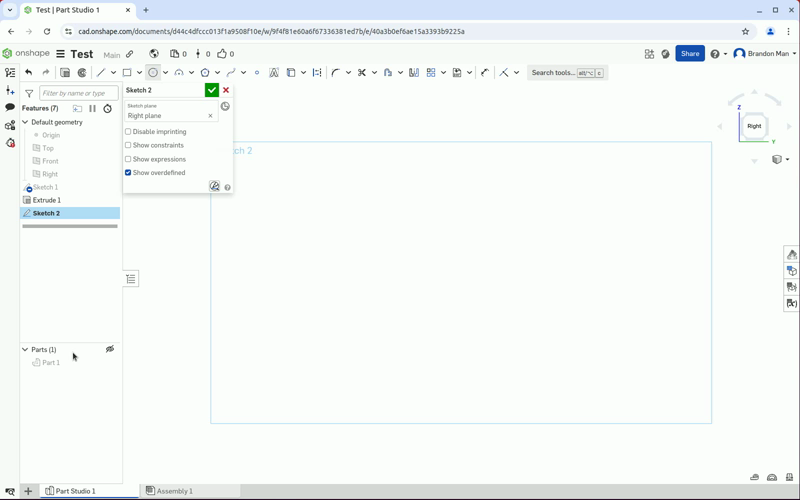
mouse_move(460, 282)
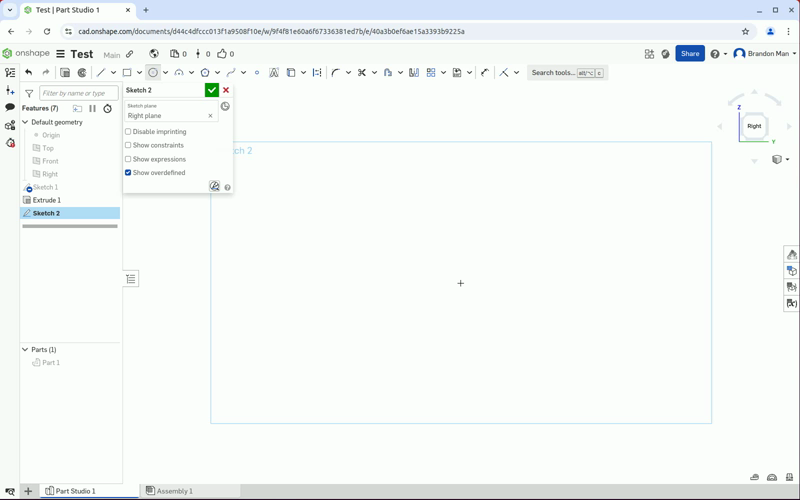
click(460, 282)
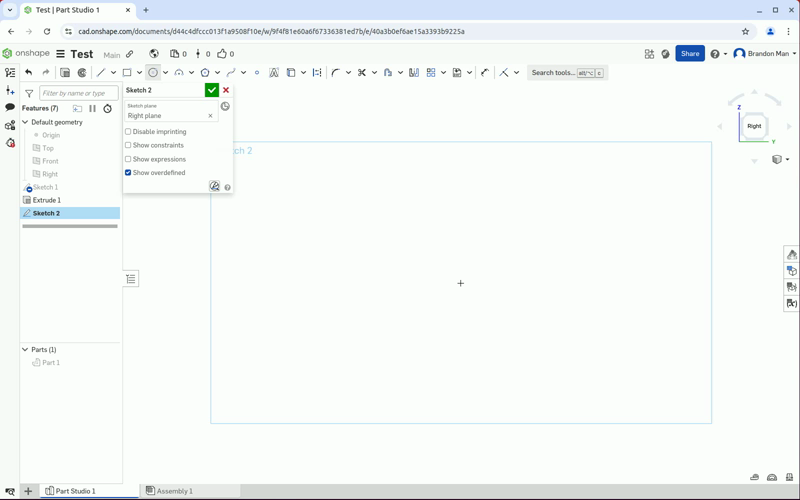
key_up(shift)
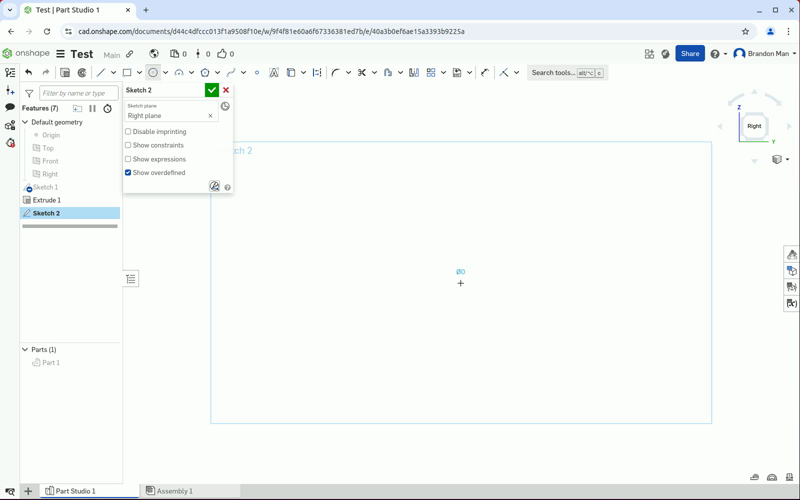
mouse_move(560, 282)
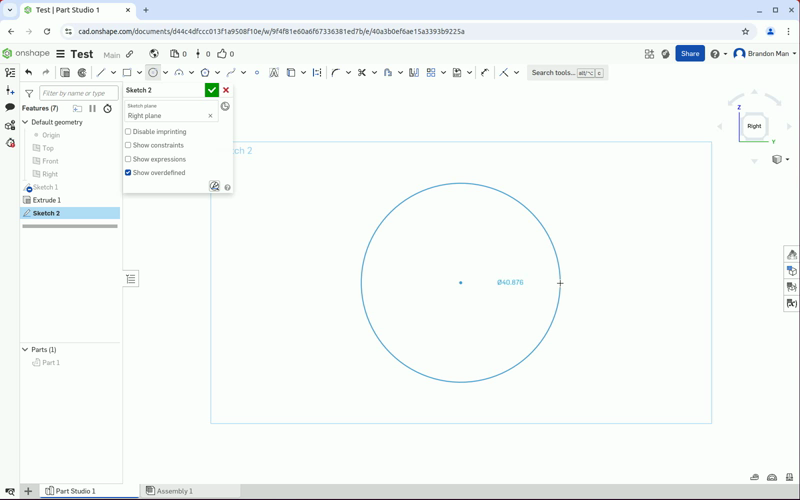
click(560, 282)
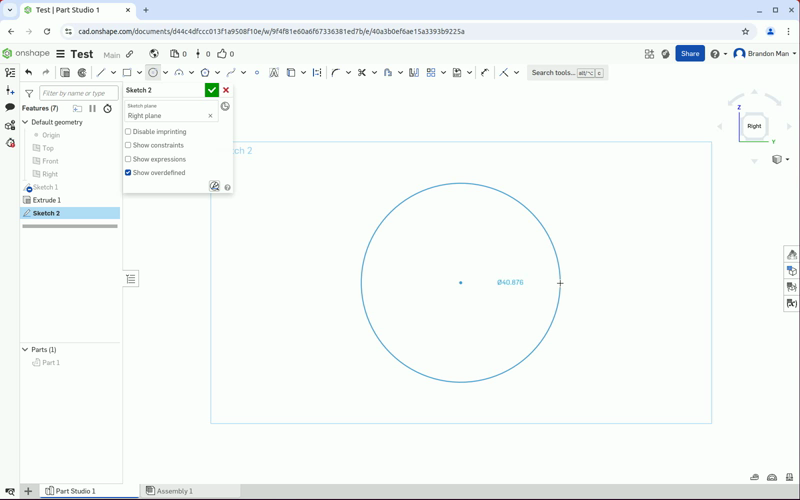
key(esc)
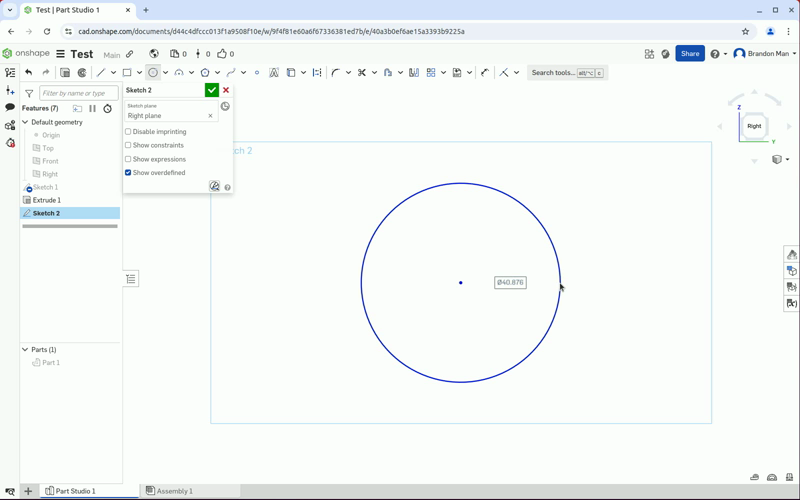
mouse_move(455, 356)
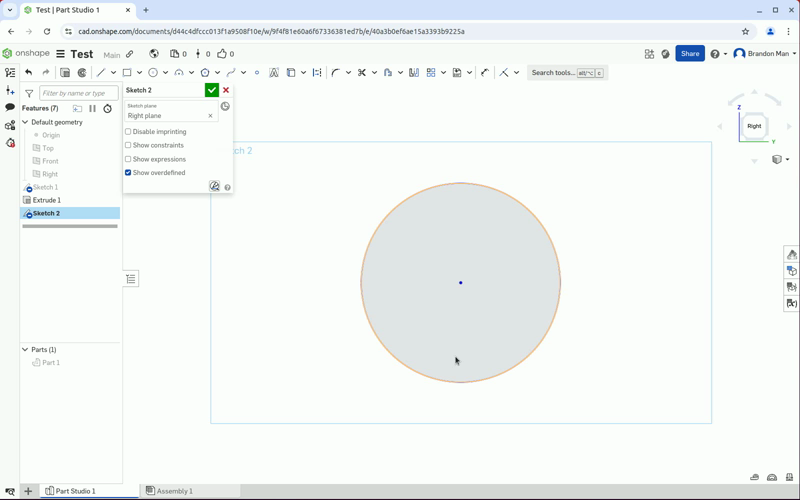
click(455, 356)
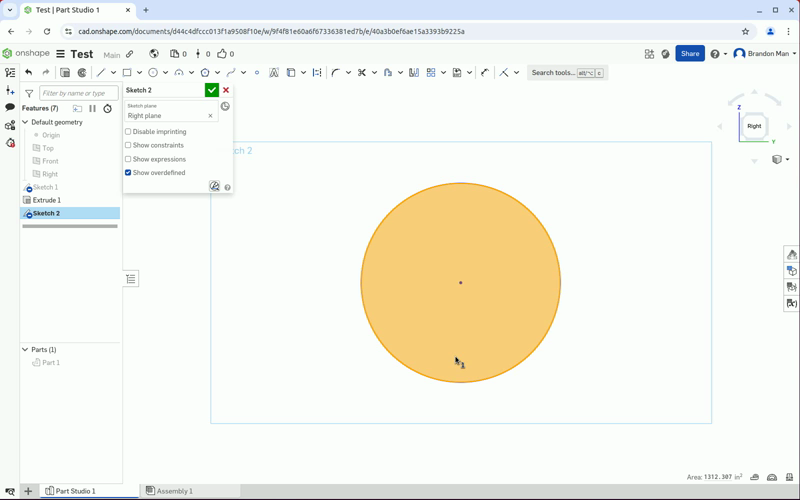
mouse_move(73, 352)
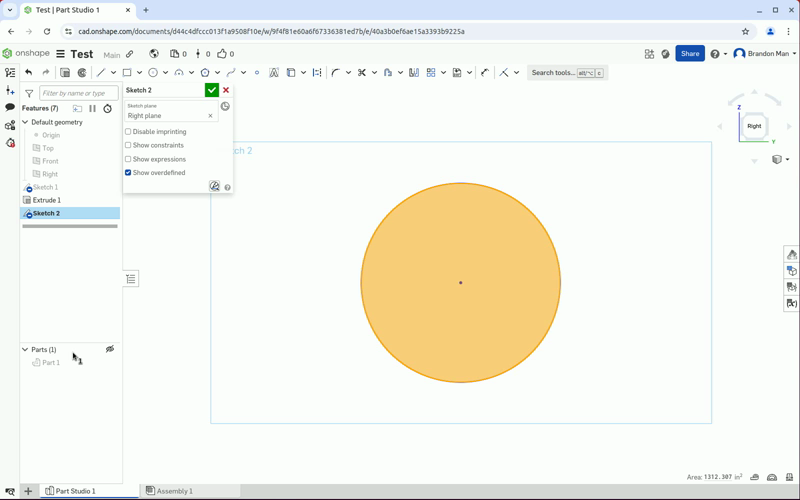
key(shift+y)
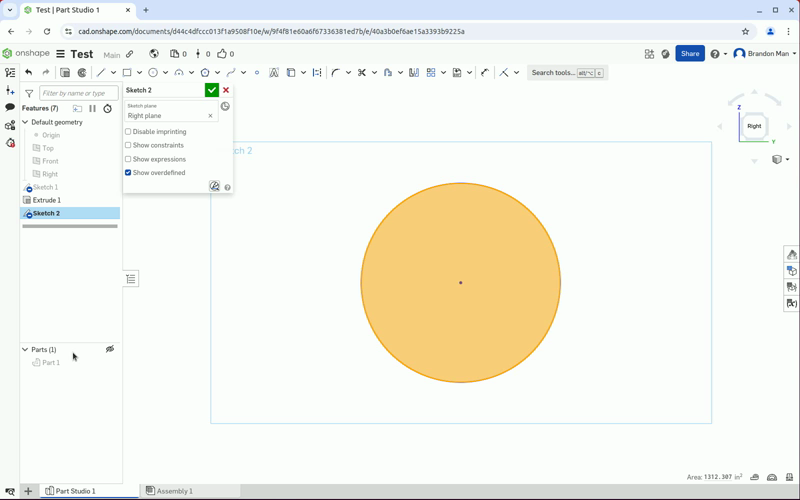
key(shift+e)
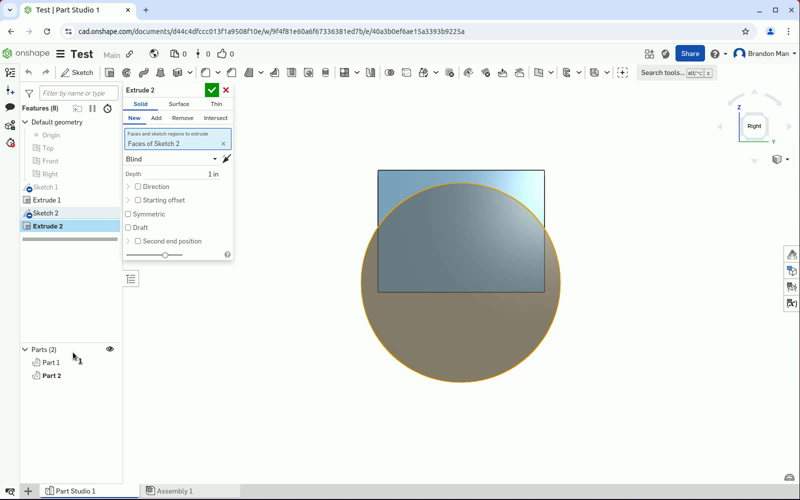
mouse_move(143, 106)
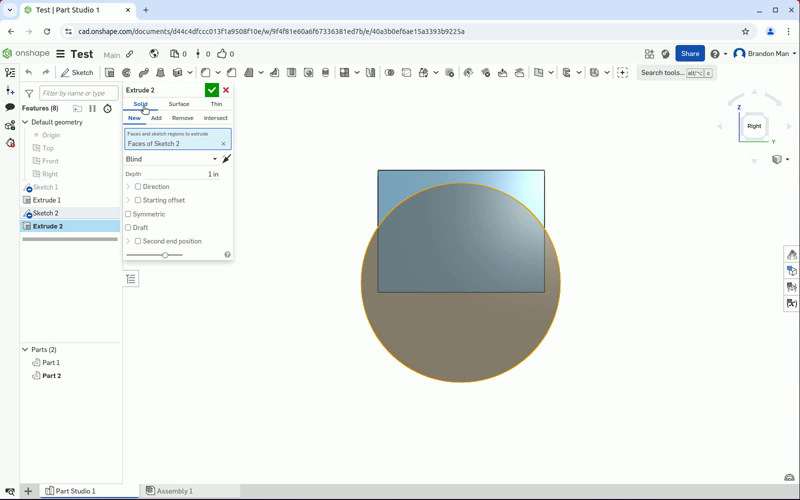
click(143, 106)
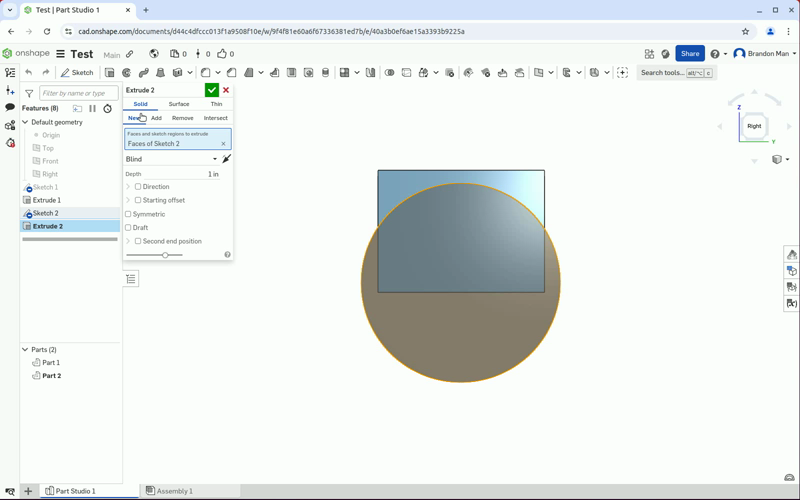
mouse_move(137, 120)
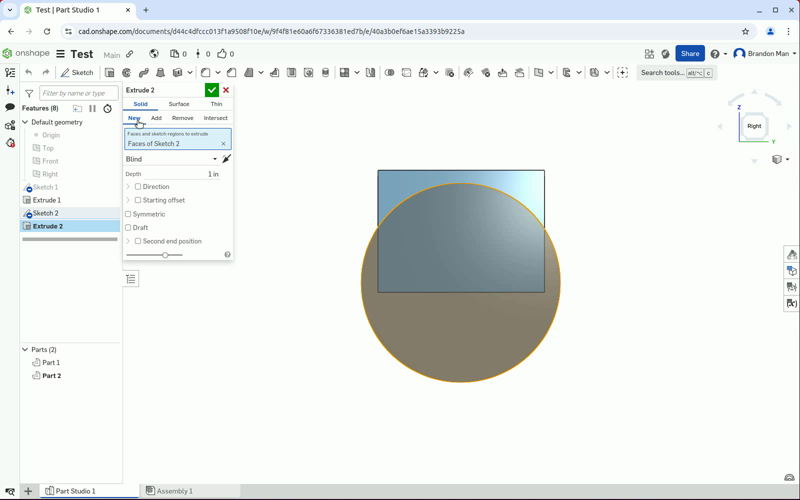
click(137, 120)
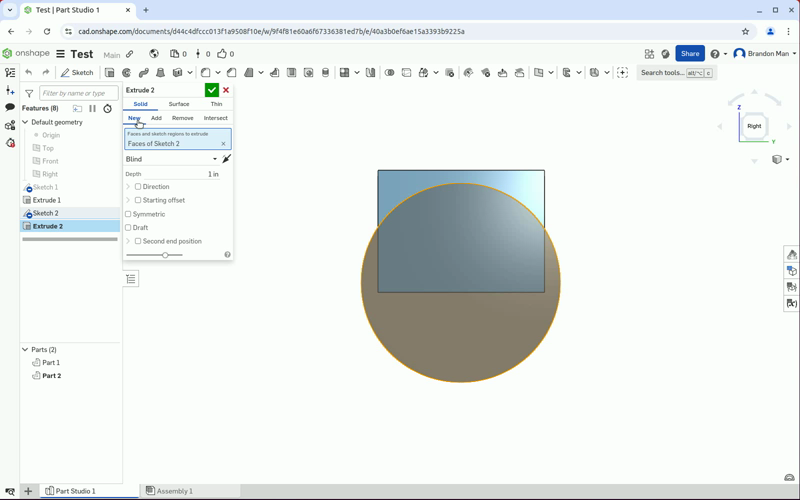
key(tab, 4)
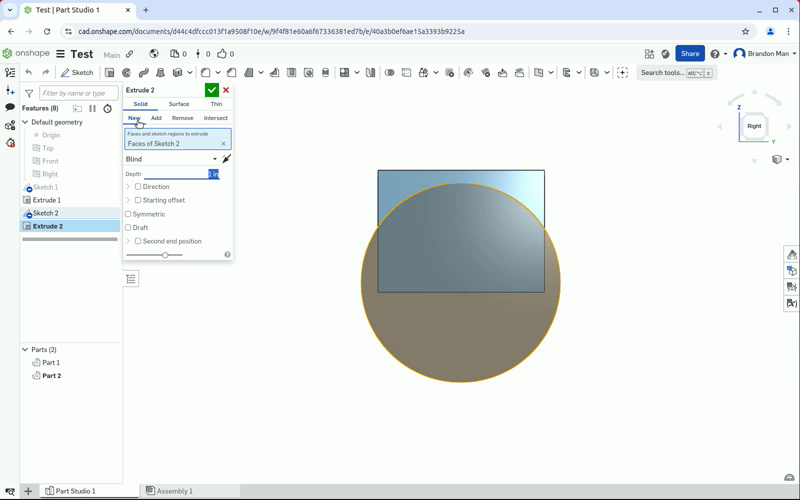
text(8.184)
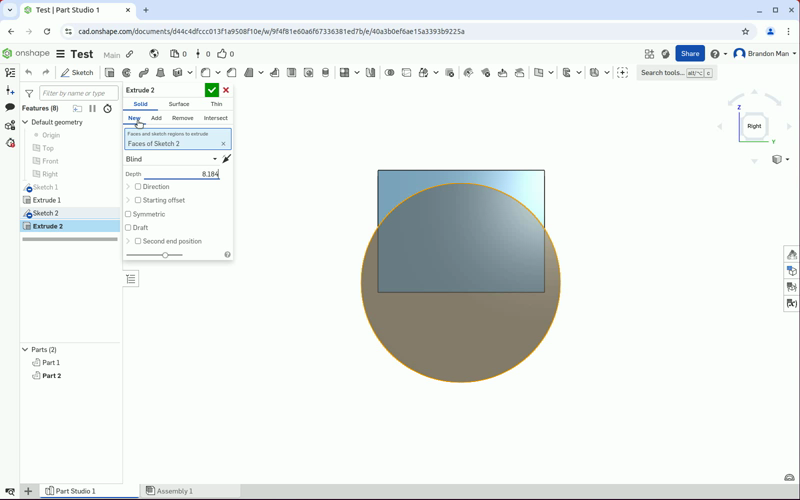
key(tab, 3)
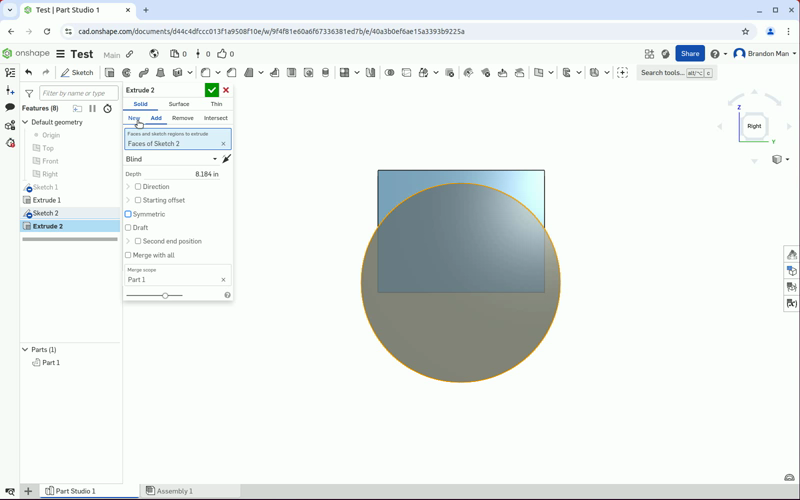
key(space)
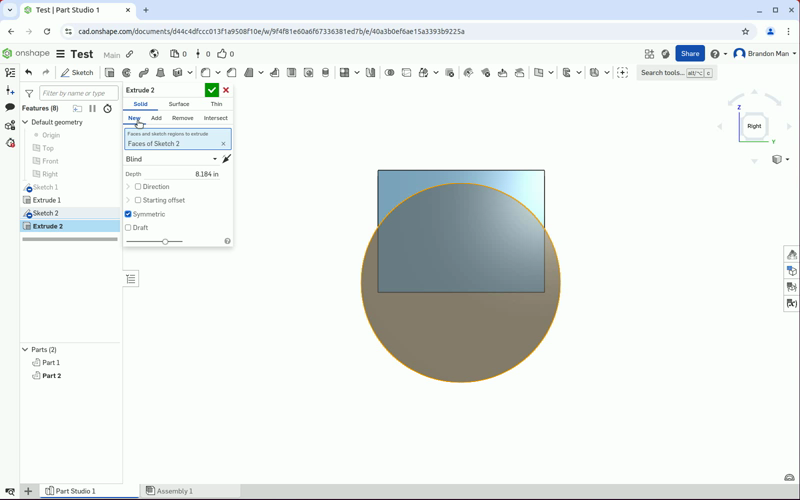
key(enter)
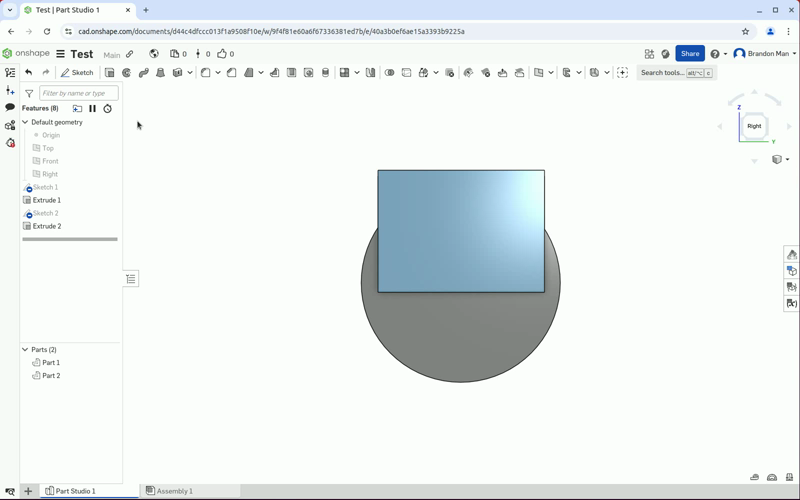
key(shift+h)
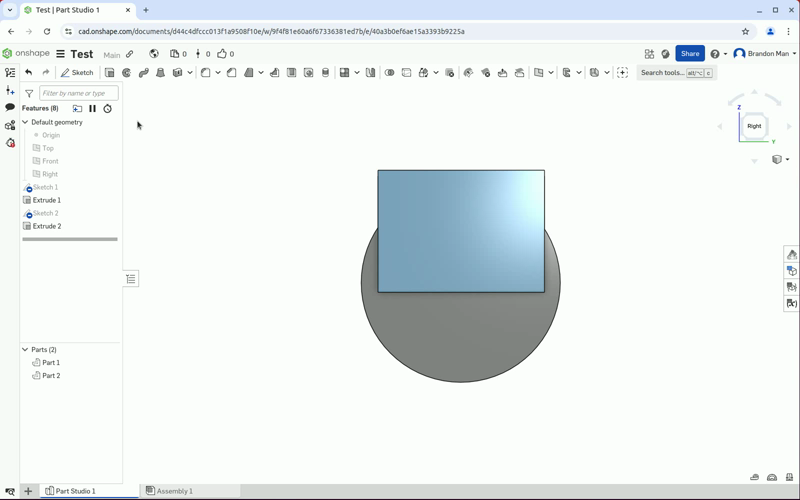
key(shift+h)
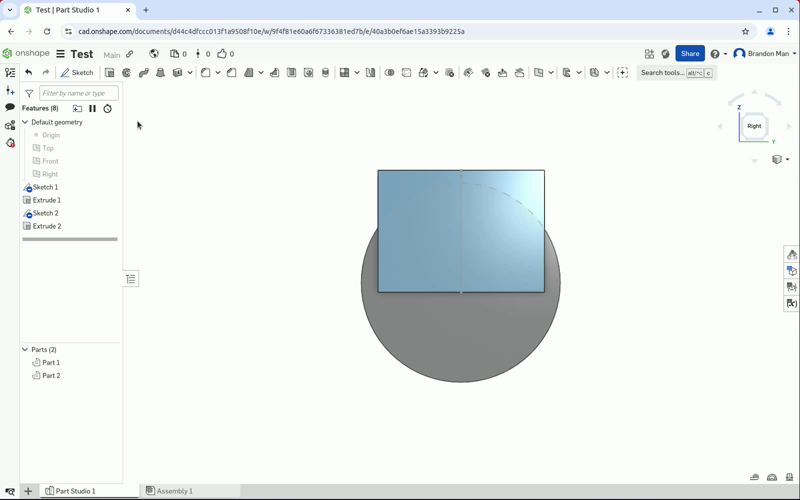
key(shift+7)
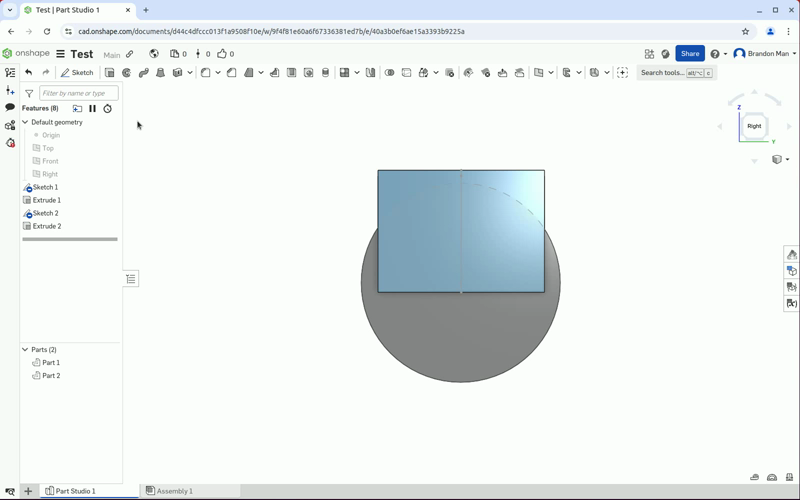
key(right, 2)
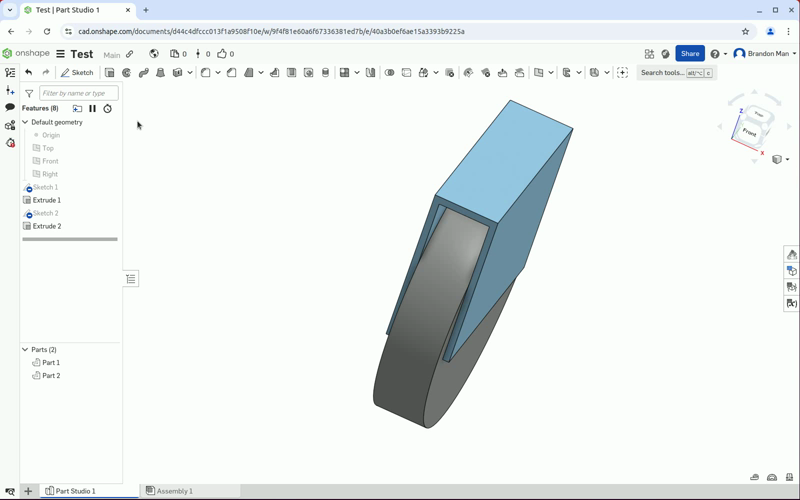
key(down, 2)
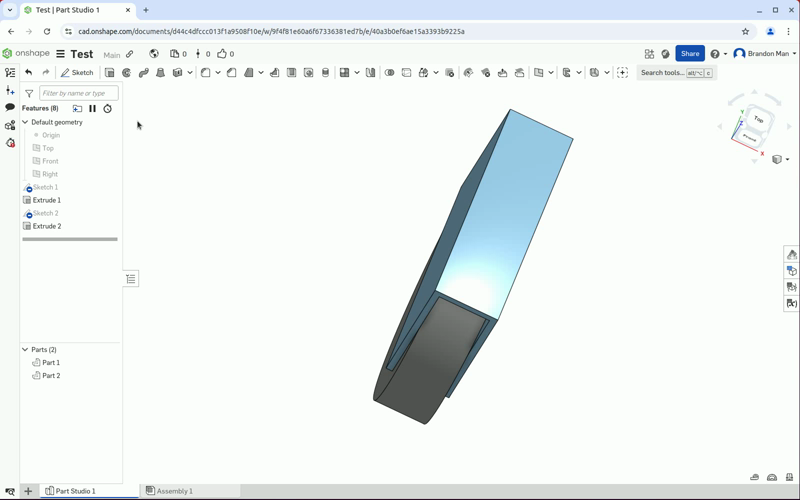
key(up, 2)
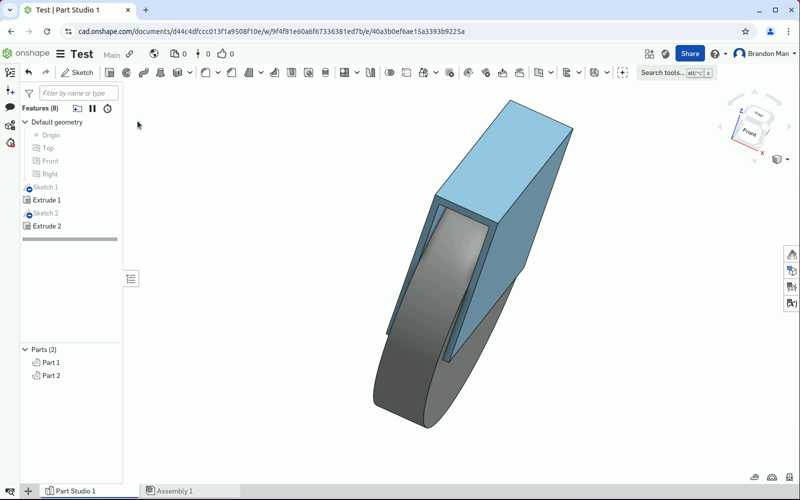
key(left, 2)
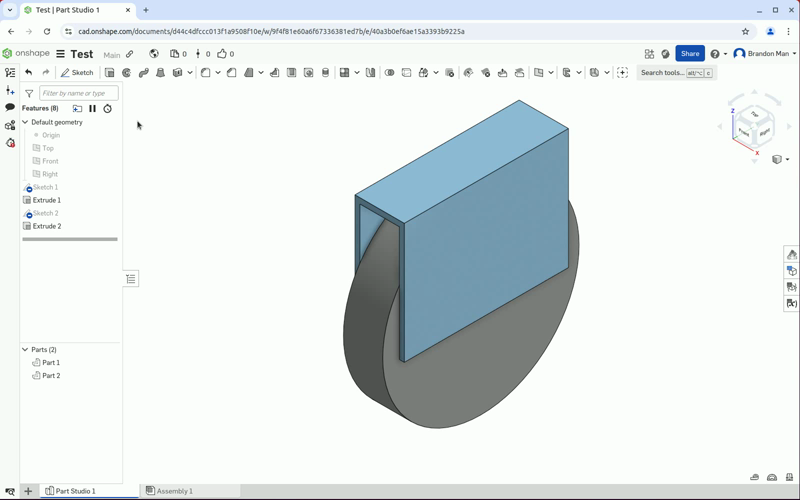
mouse_move(73, 189)
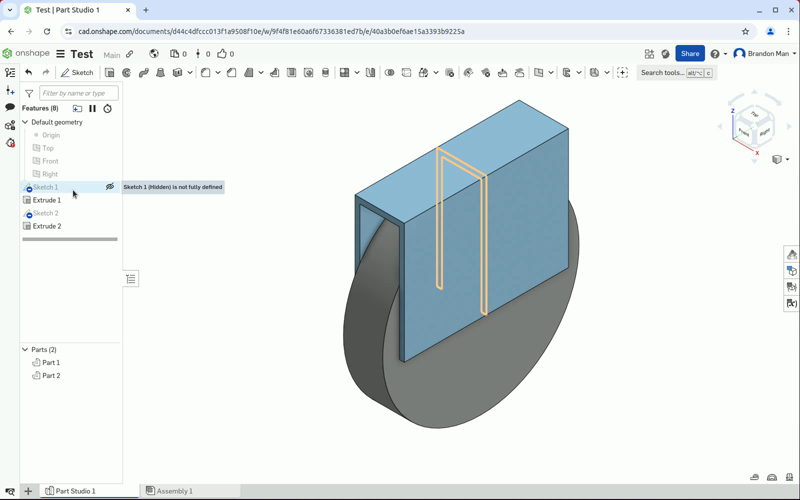
click(73, 189)